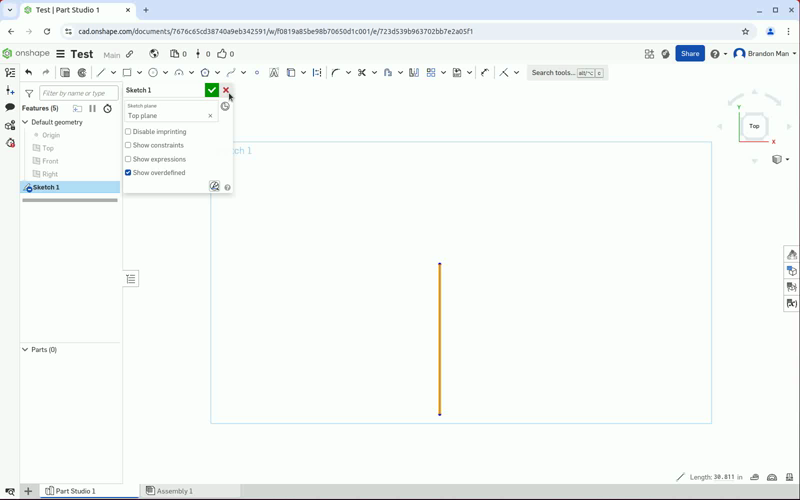
key(shift+h)
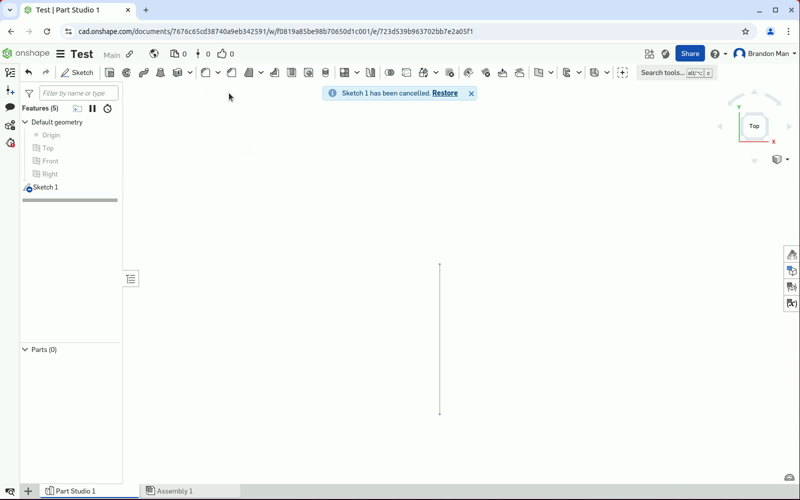
key(shift+s)
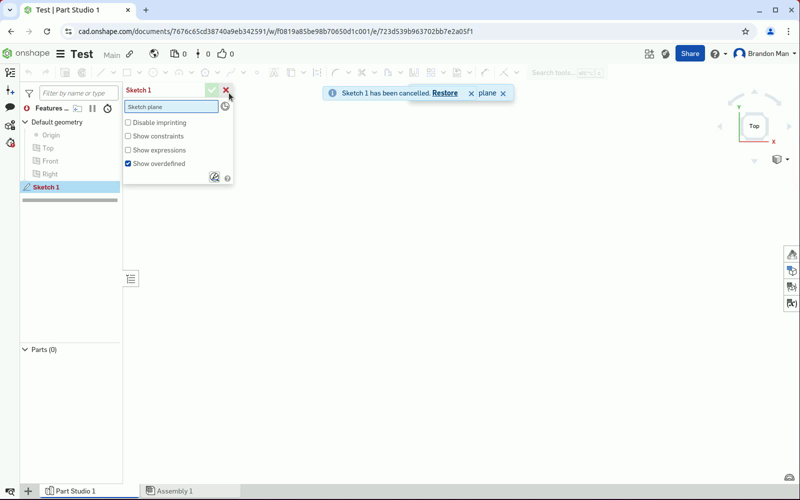
mouse_move(73, 150)
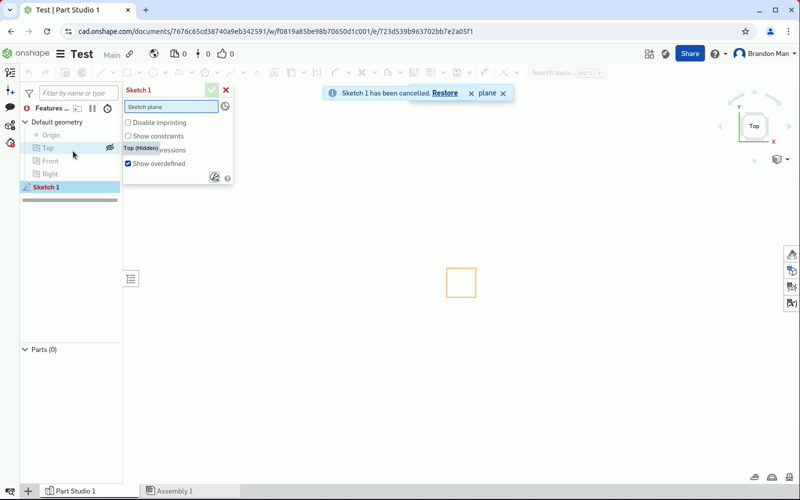
click(73, 150)
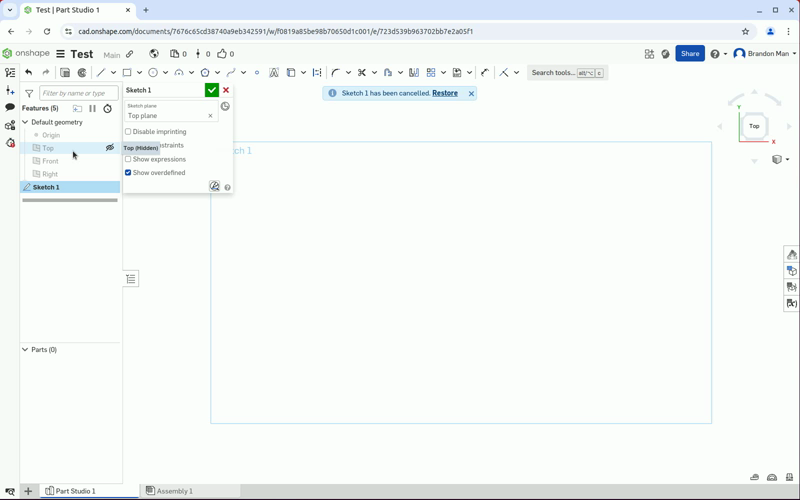
mouse_move(73, 352)
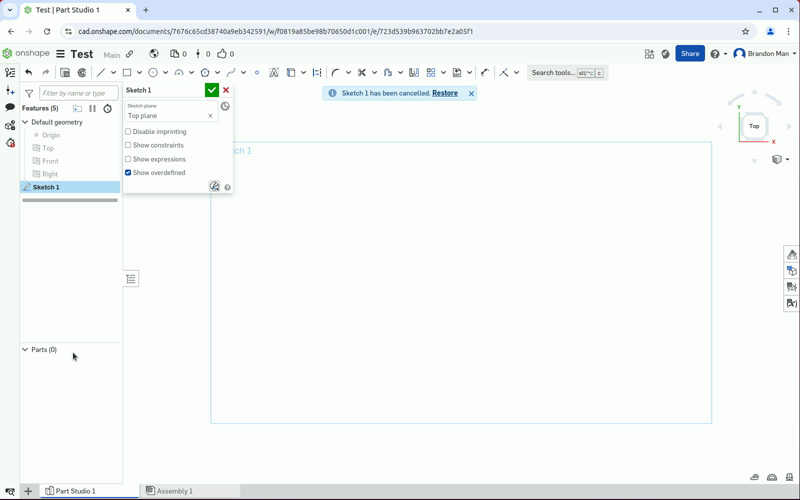
key(y)
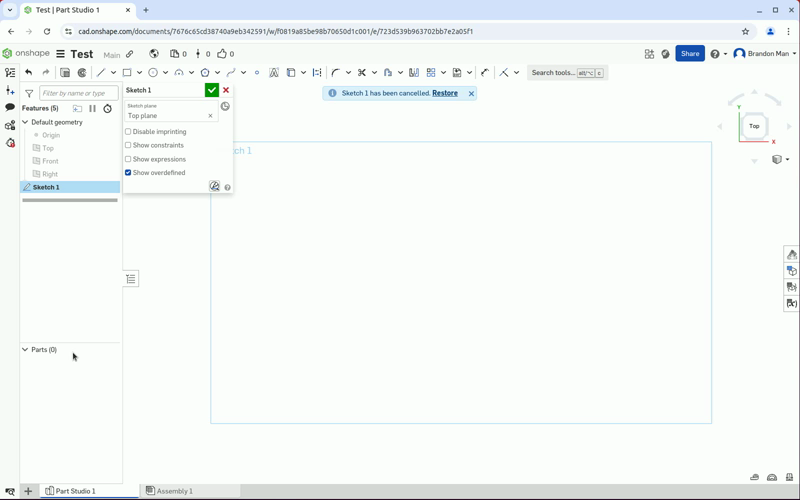
key(l)
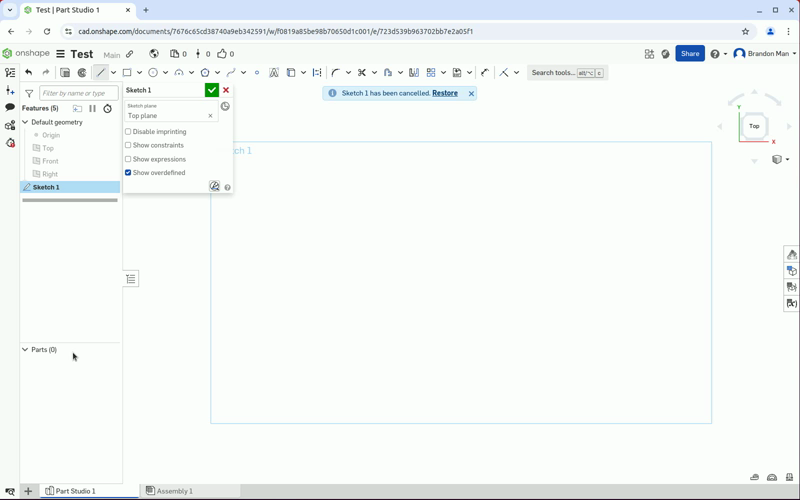
key_down(shift)
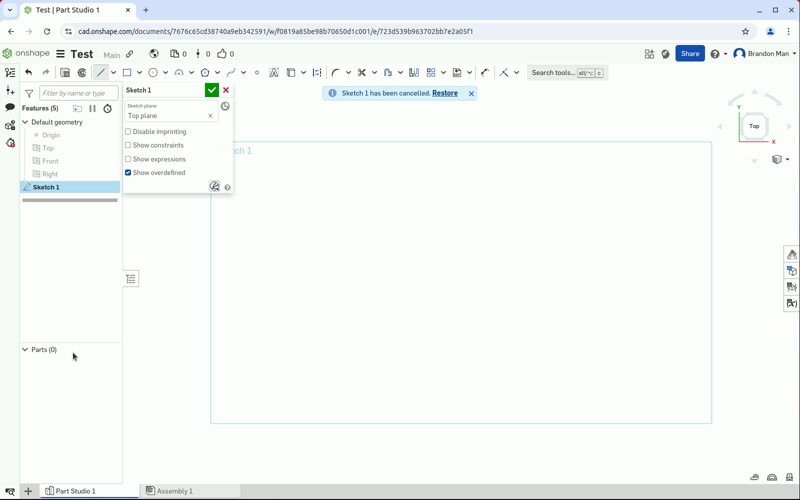
mouse_move(369, 321)
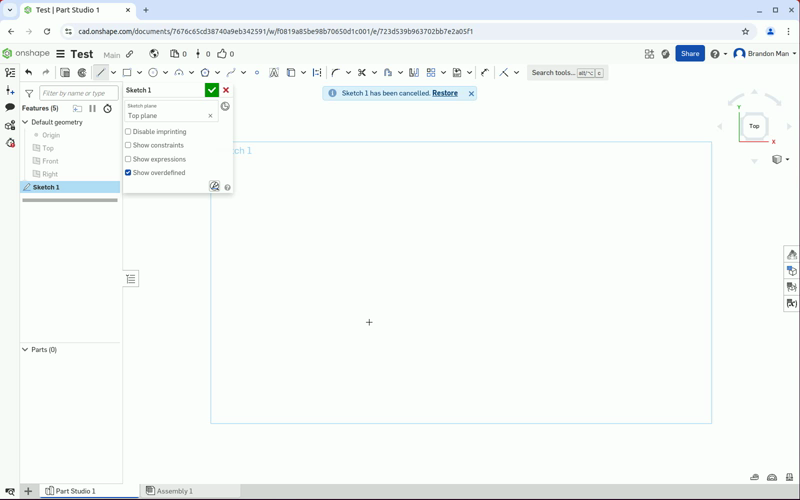
click(369, 321)
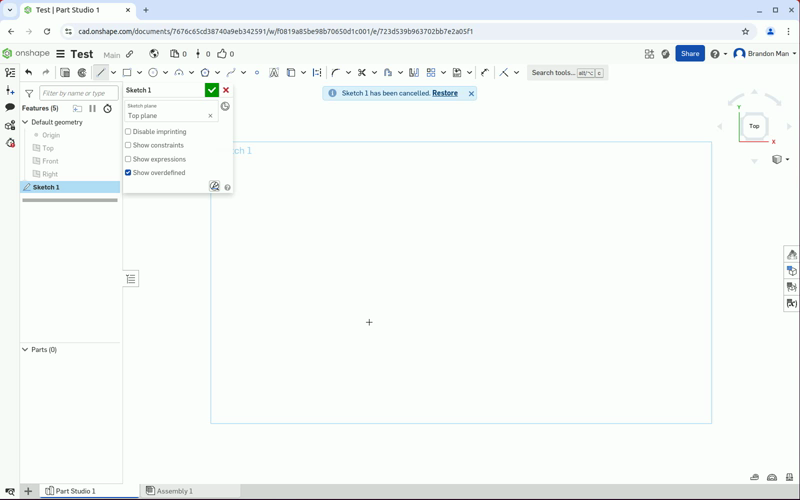
key_up(shift)
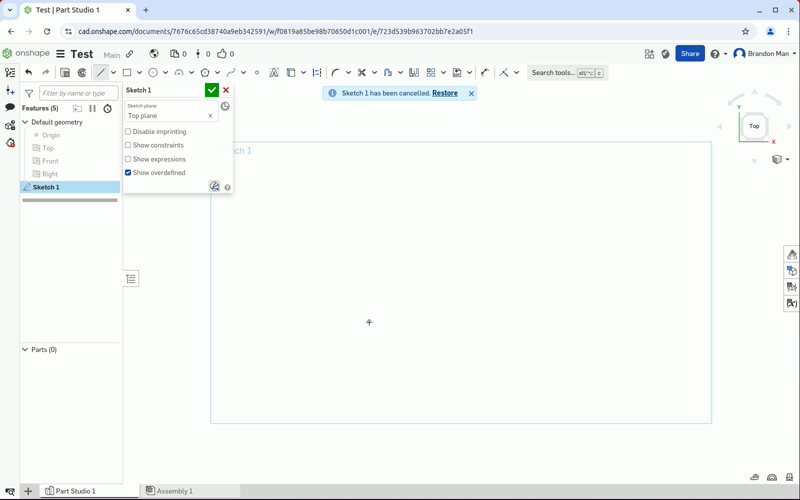
key_down(shift)
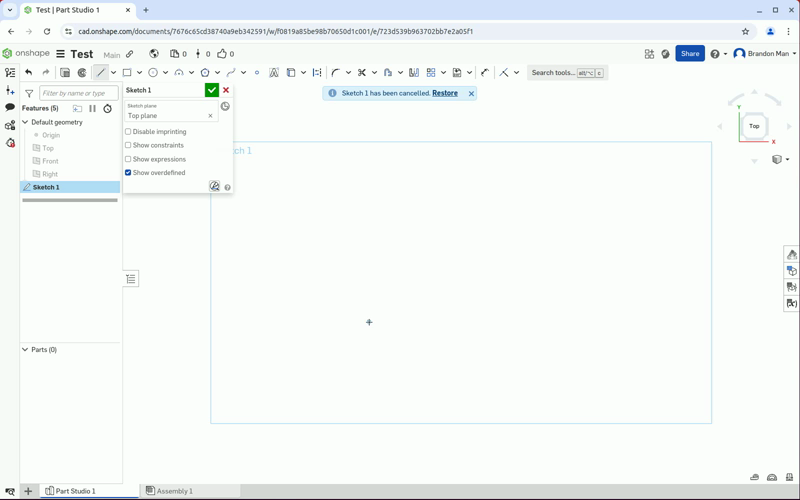
mouse_move(399, 321)
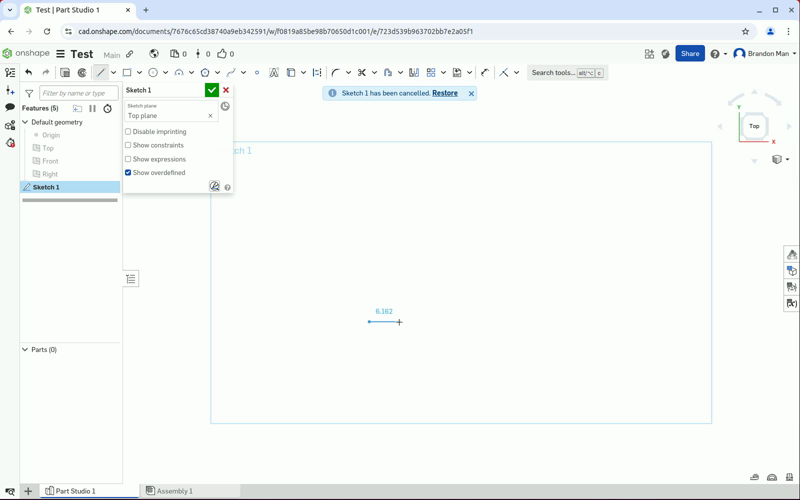
mouse_move(395, 321)
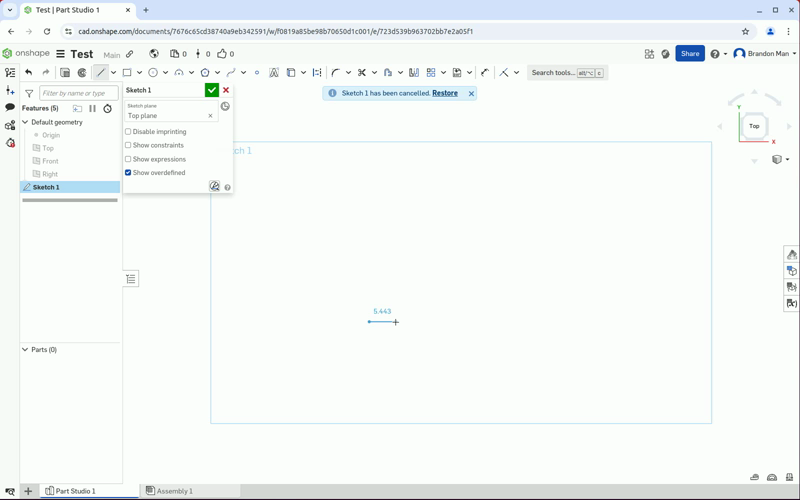
click(395, 321)
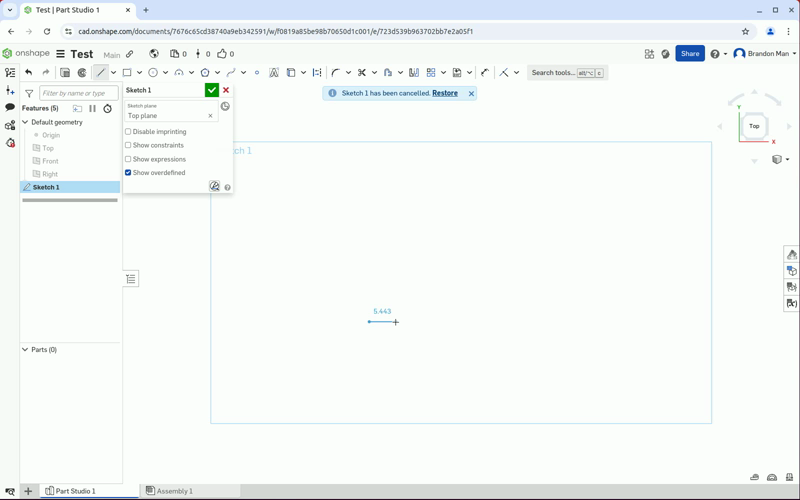
key_up(shift)
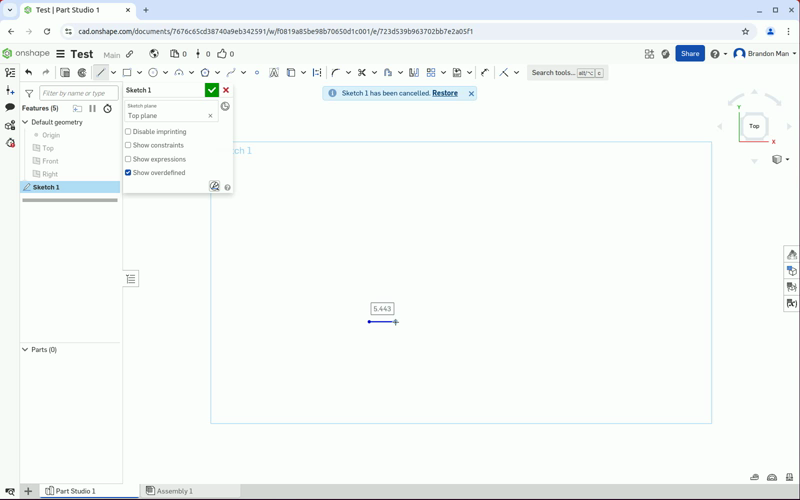
key_down(shift)
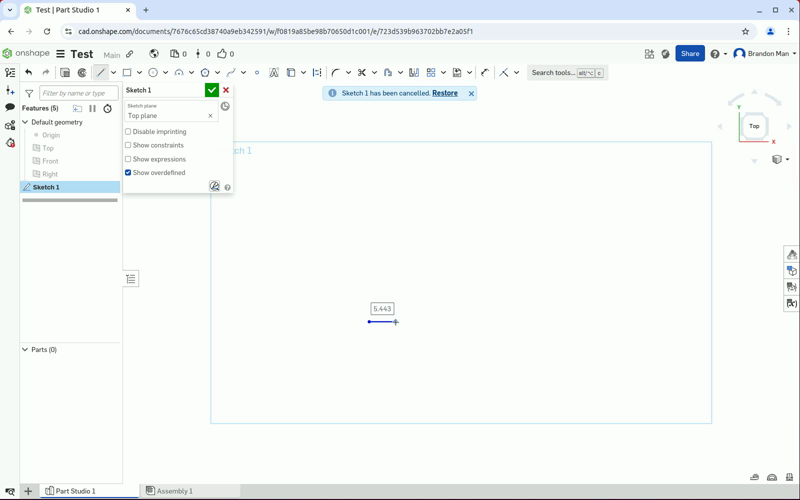
mouse_move(395, 197)
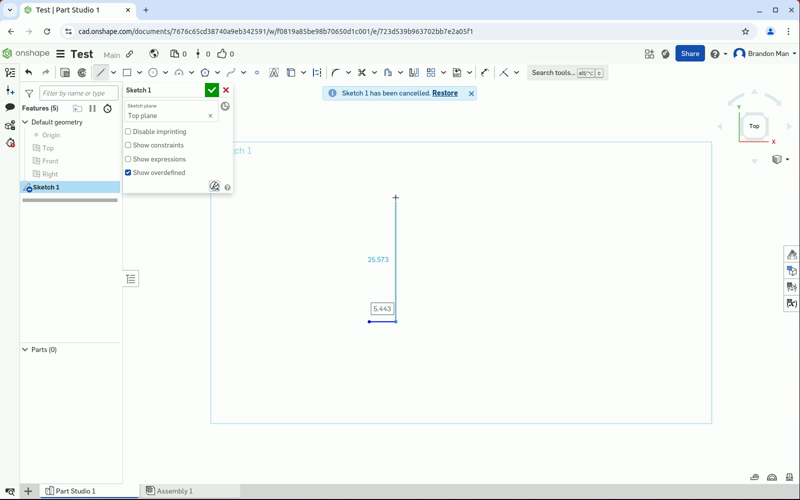
click(395, 197)
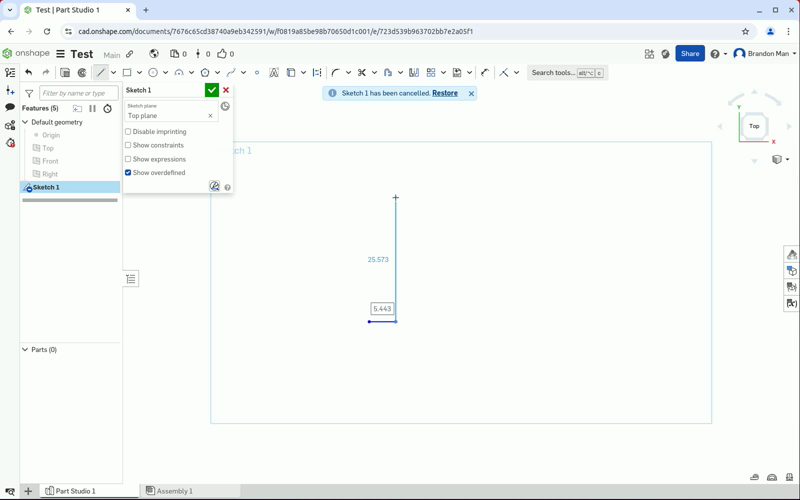
key_up(shift)
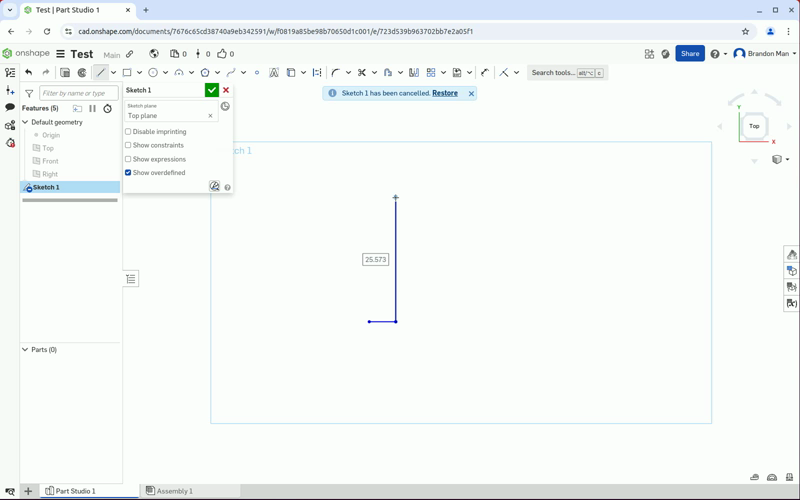
key_down(shift)
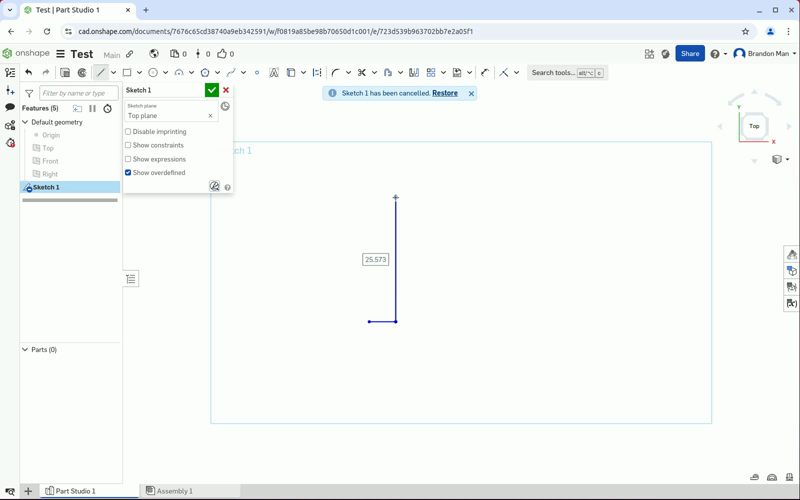
mouse_move(425, 197)
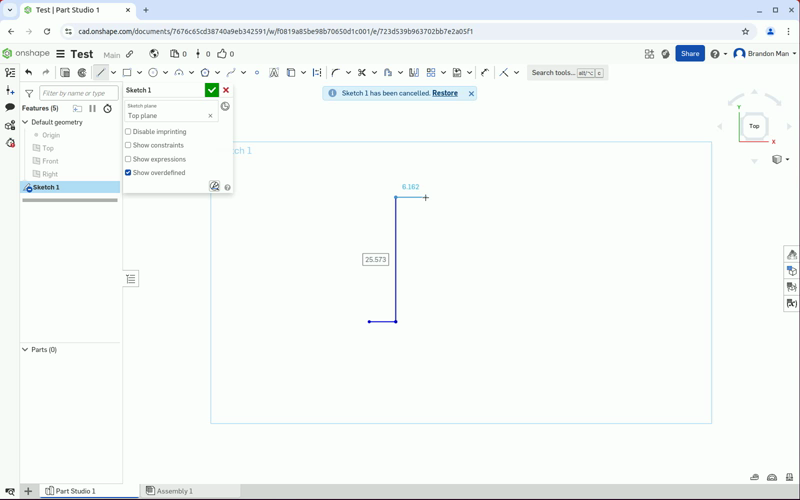
mouse_move(369, 197)
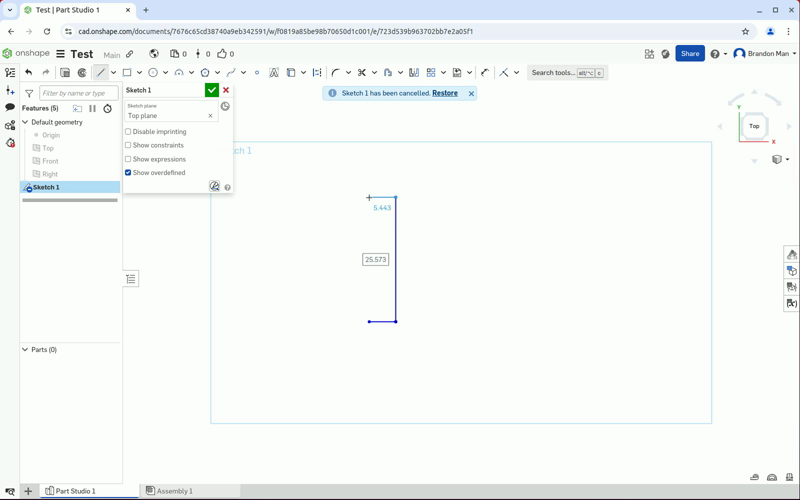
click(369, 197)
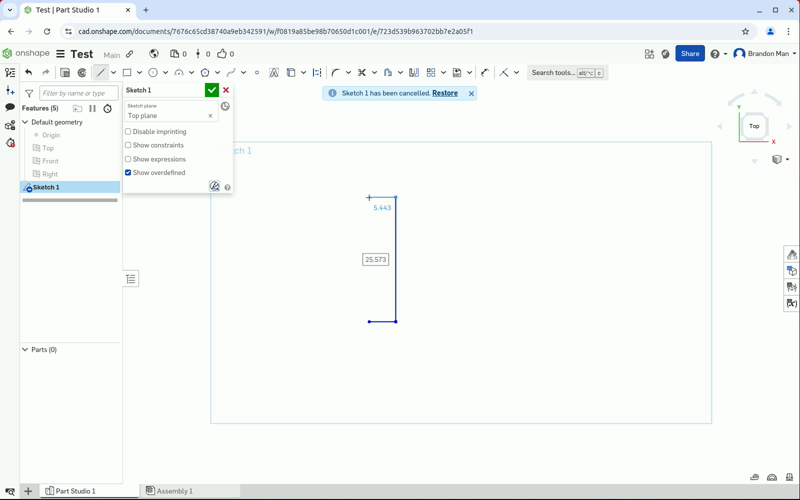
key_up(shift)
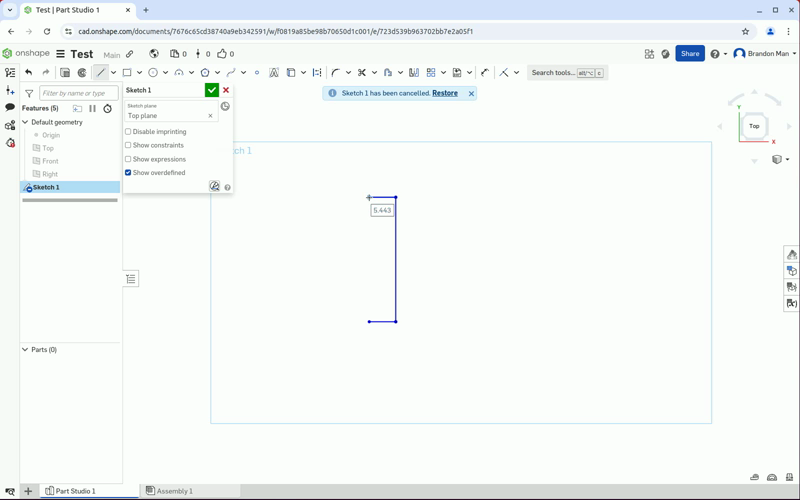
key_down(shift)
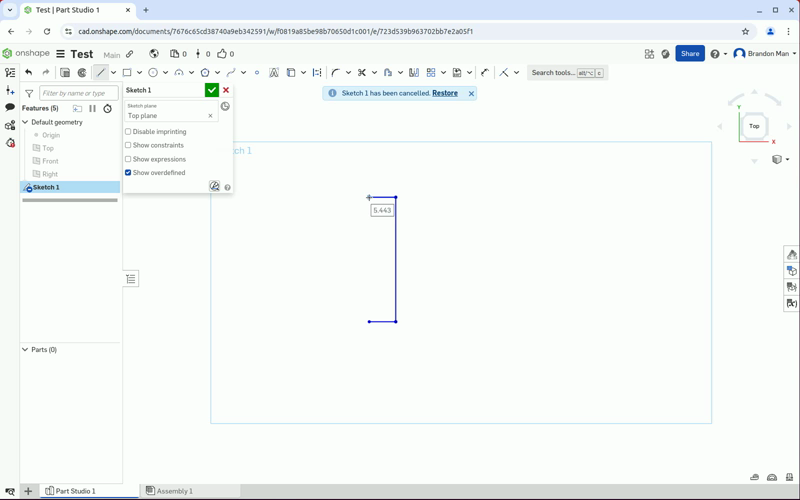
mouse_move(369, 321)
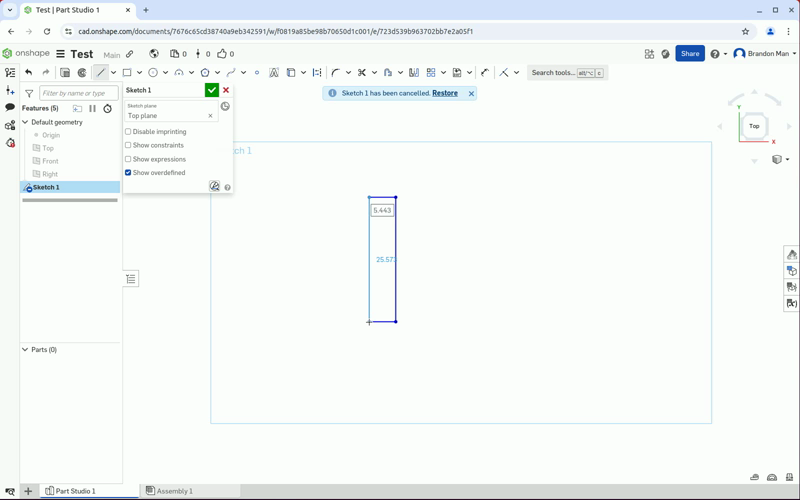
key_up(shift)
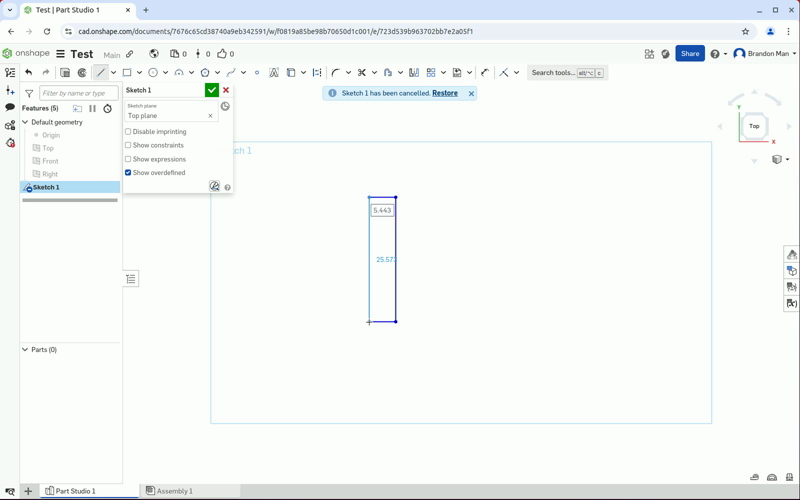
click(369, 321)
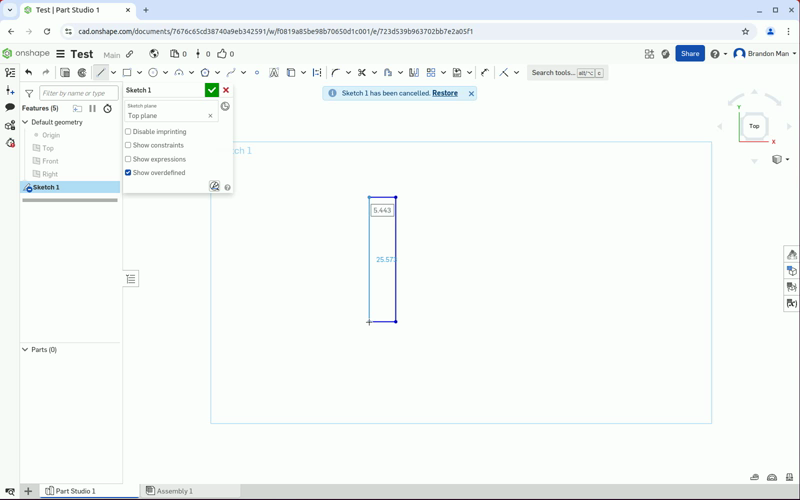
key(esc)
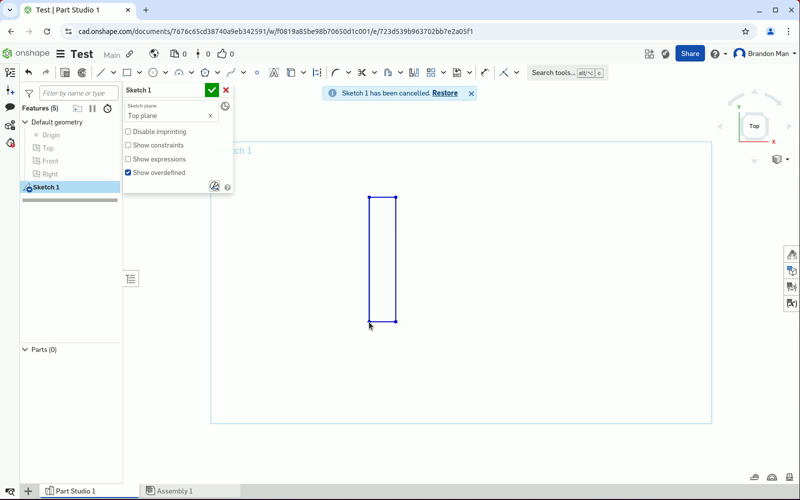
mouse_move(379, 258)
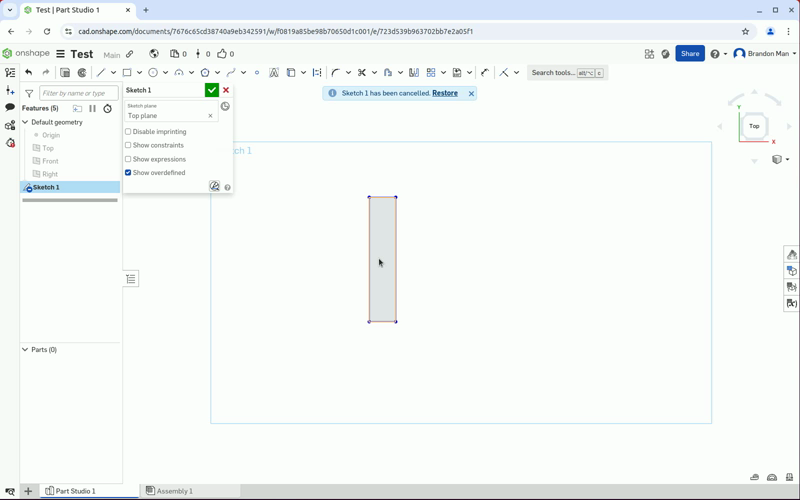
click(379, 258)
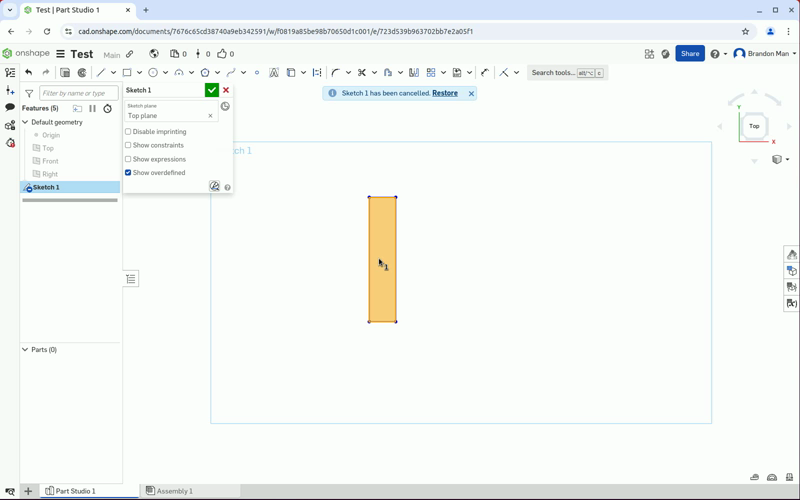
mouse_move(73, 352)
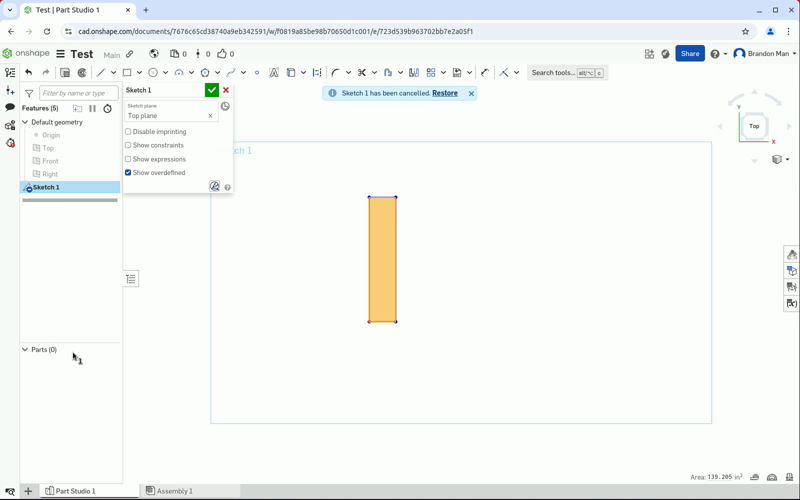
key(shift+y)
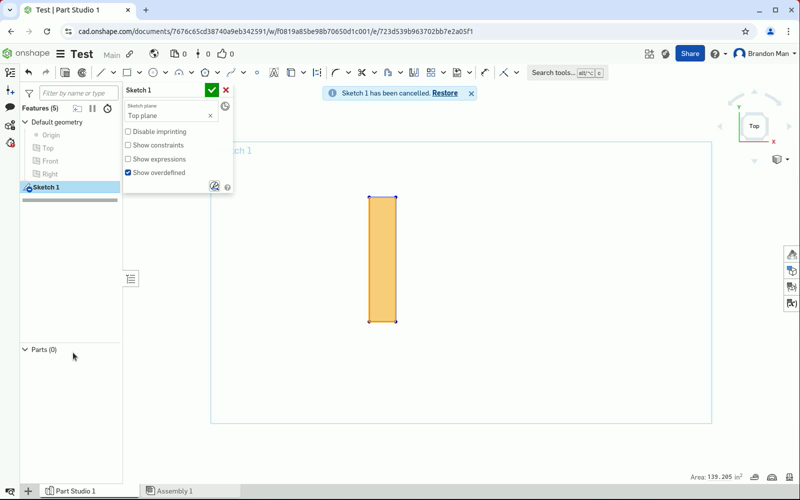
key(shift+e)
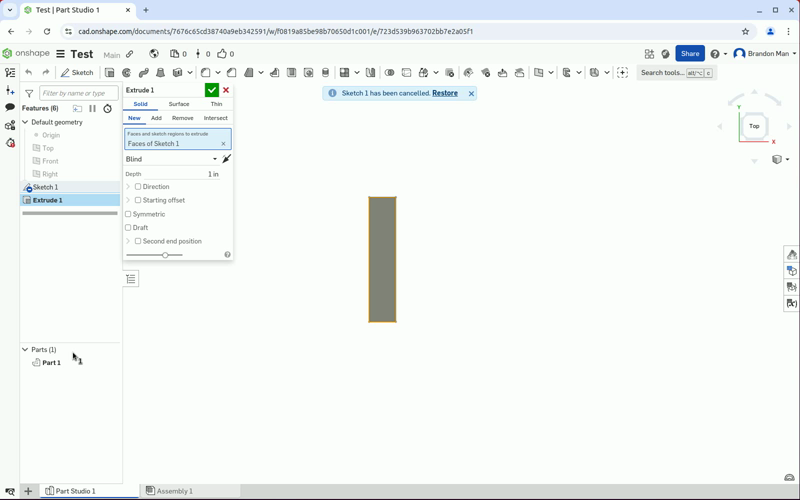
mouse_move(143, 106)
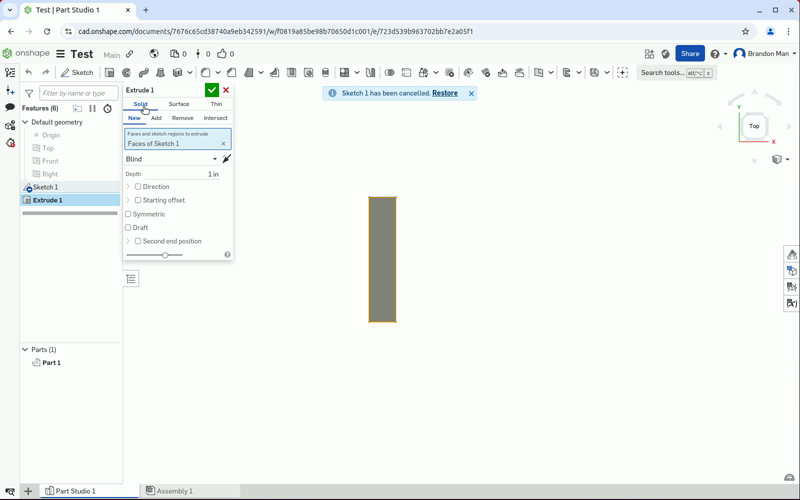
click(143, 106)
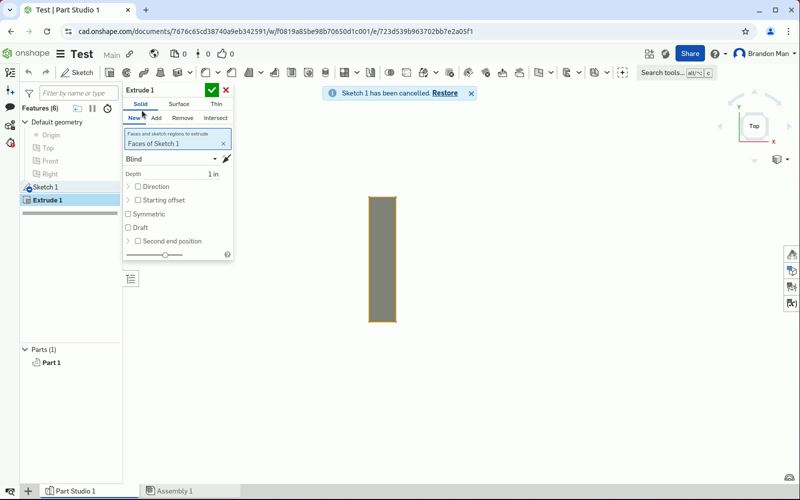
mouse_move(137, 120)
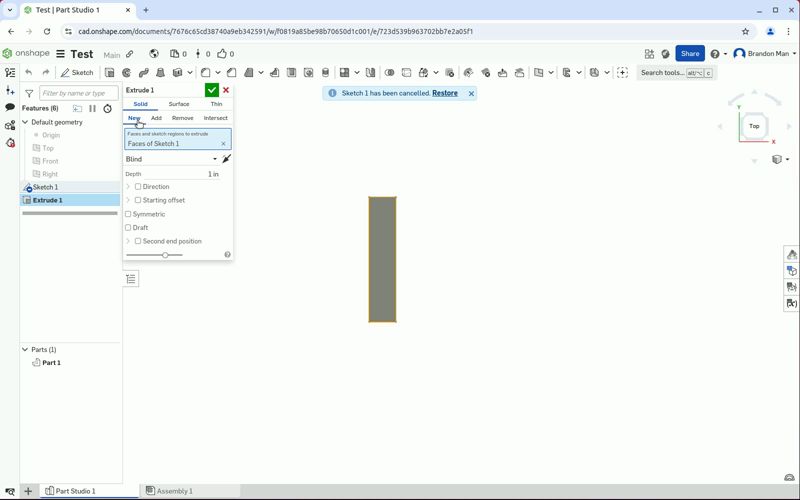
click(137, 120)
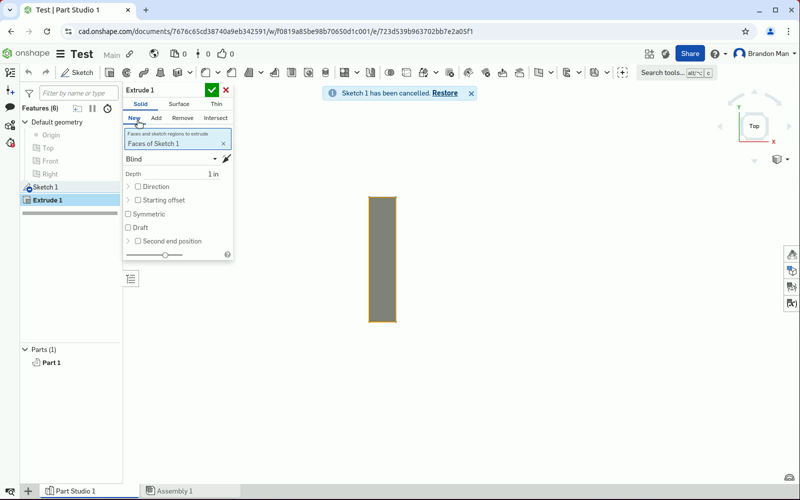
key(tab, 4)
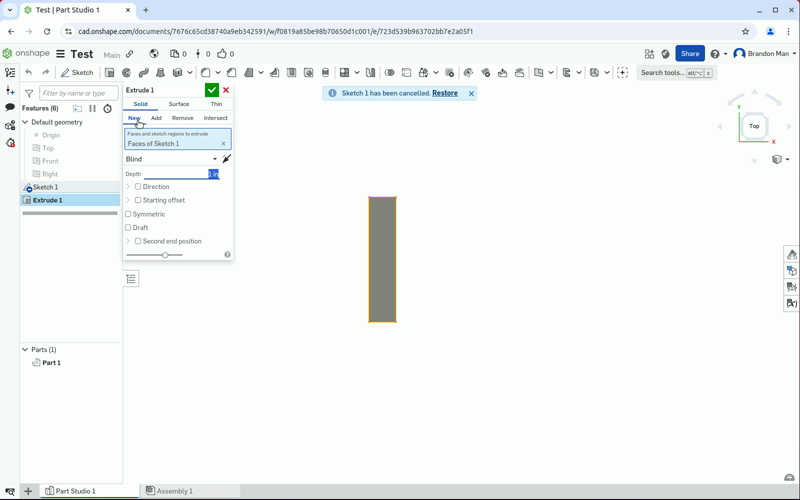
text(23.108)
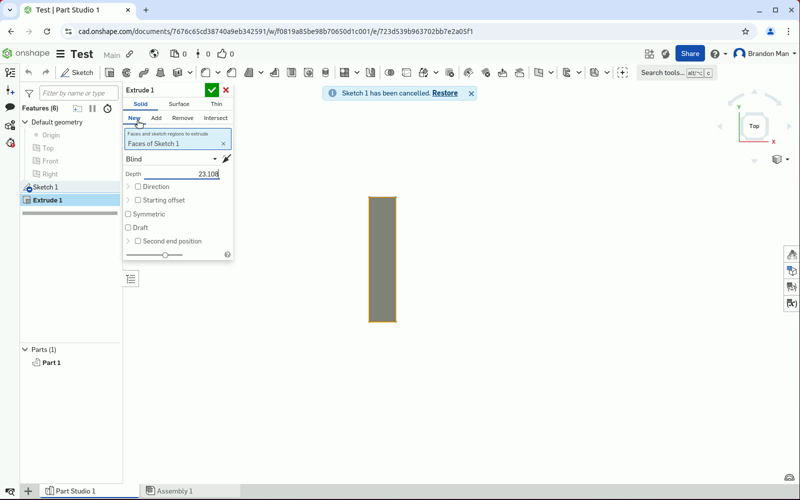
key(enter)
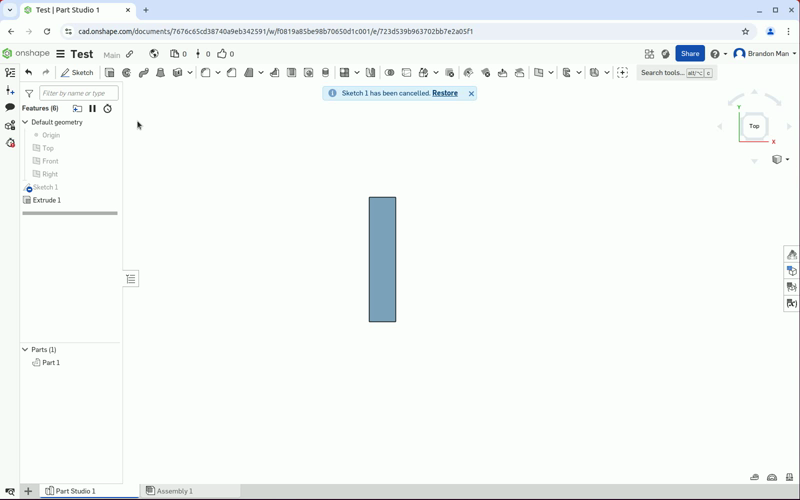
key(shift+h)
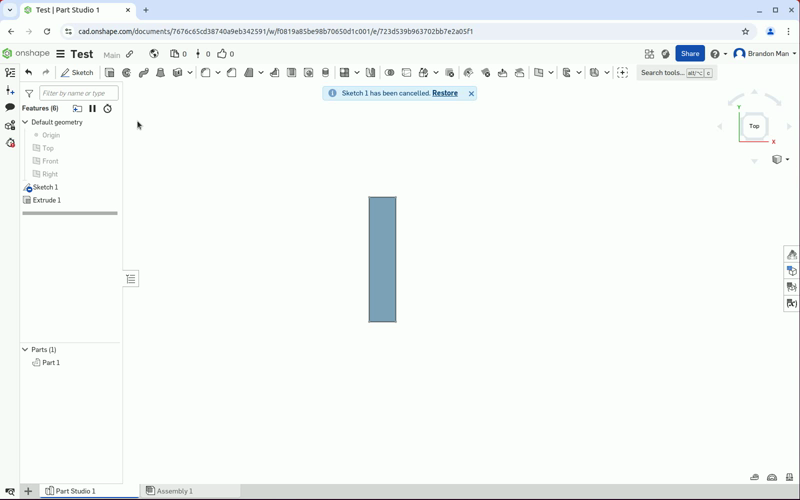
key(shift+h)
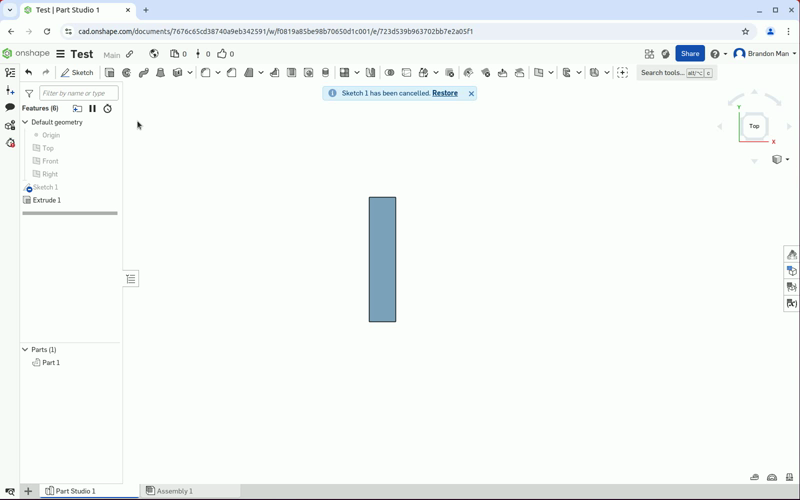
mouse_move(73, 189)
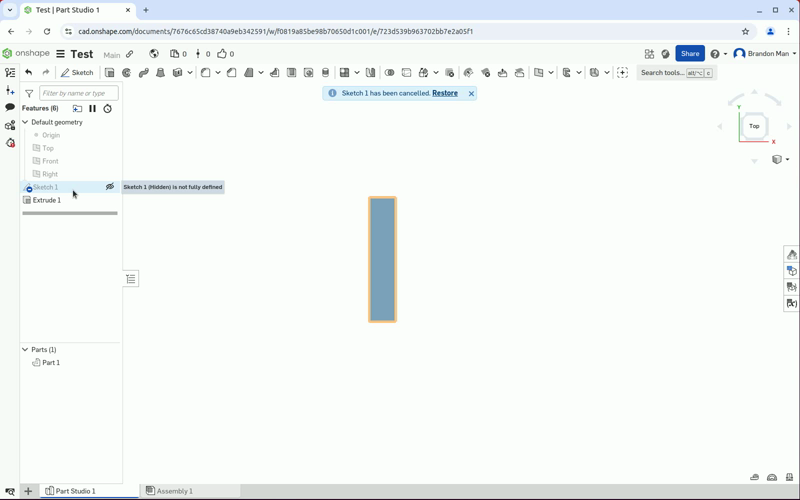
click(73, 189)
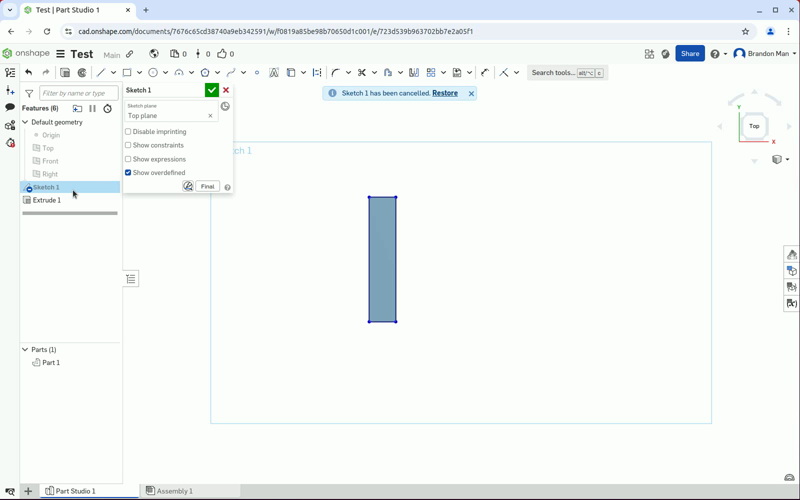
mouse_move(229, 92)
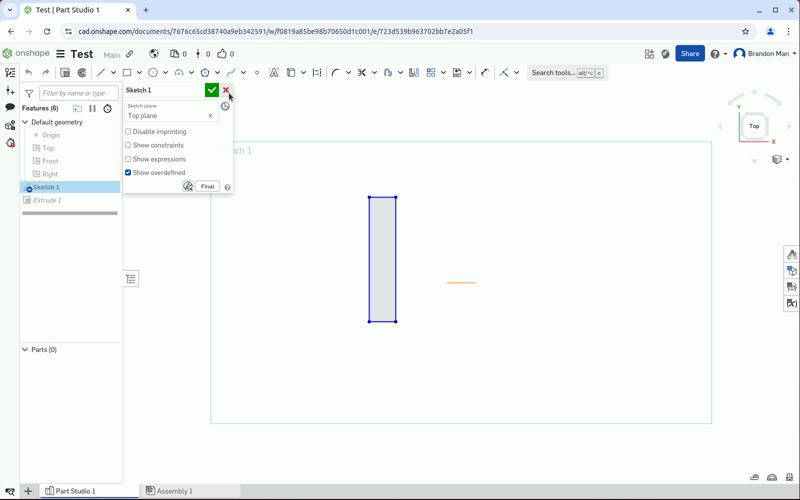
click(229, 92)
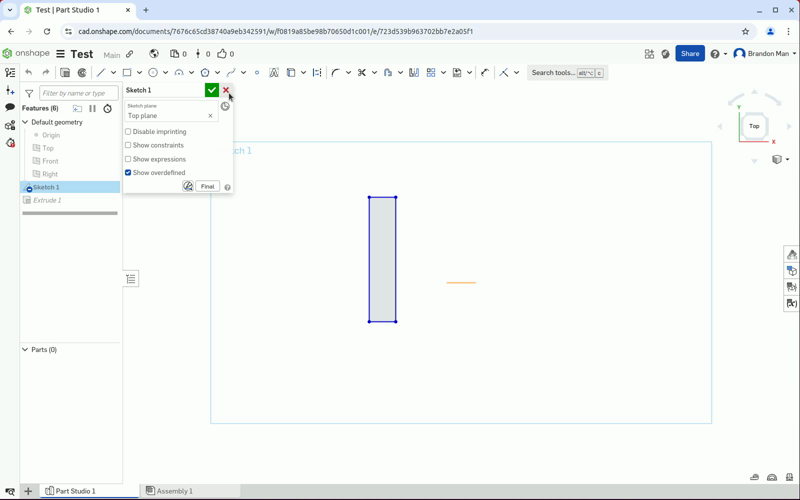
key(shift+s)
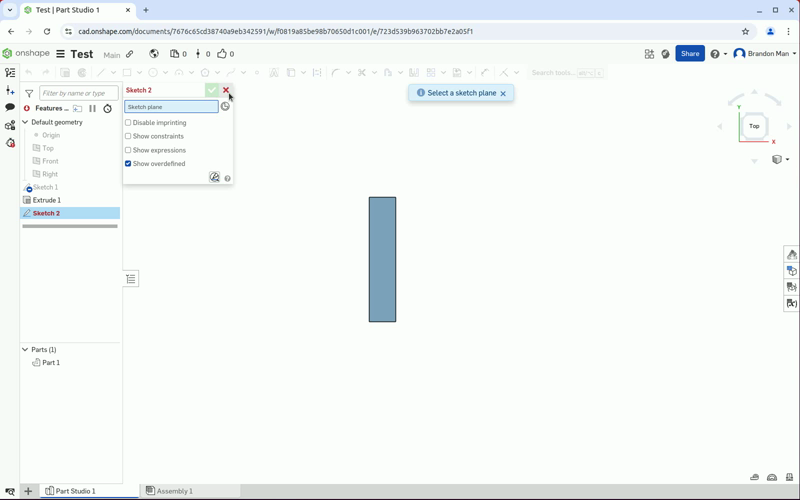
mouse_move(73, 150)
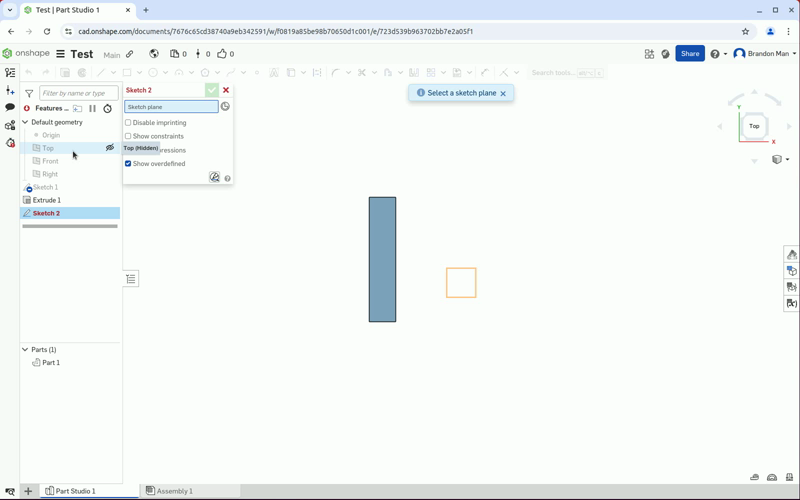
click(73, 150)
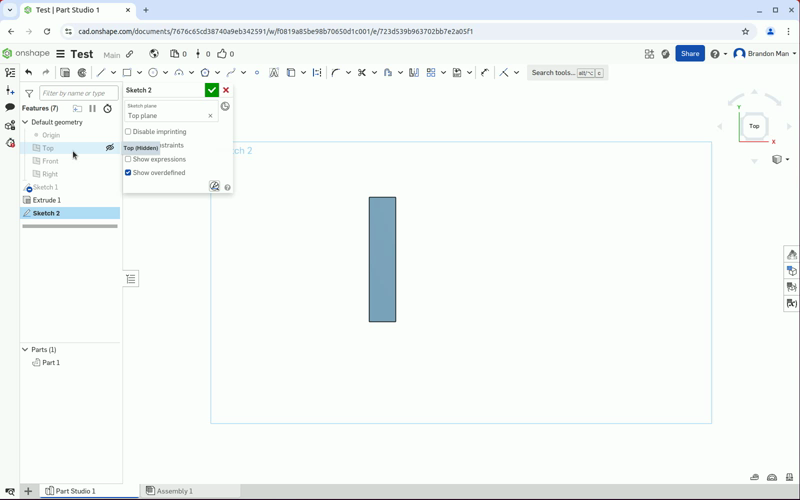
mouse_move(73, 352)
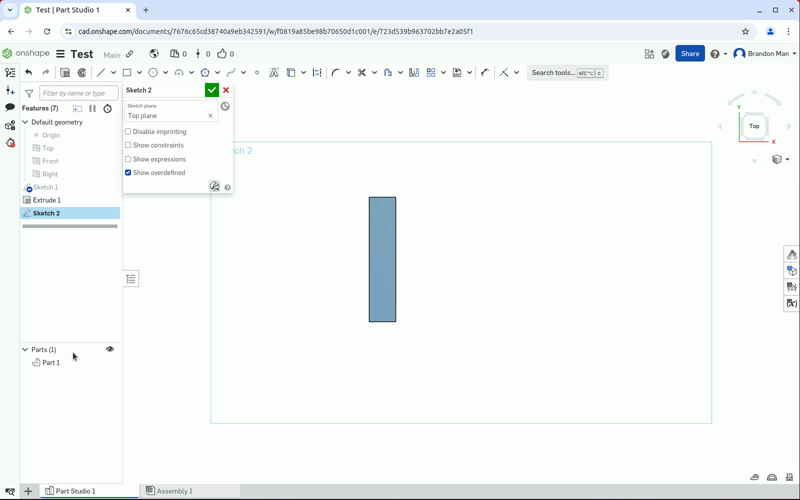
key(y)
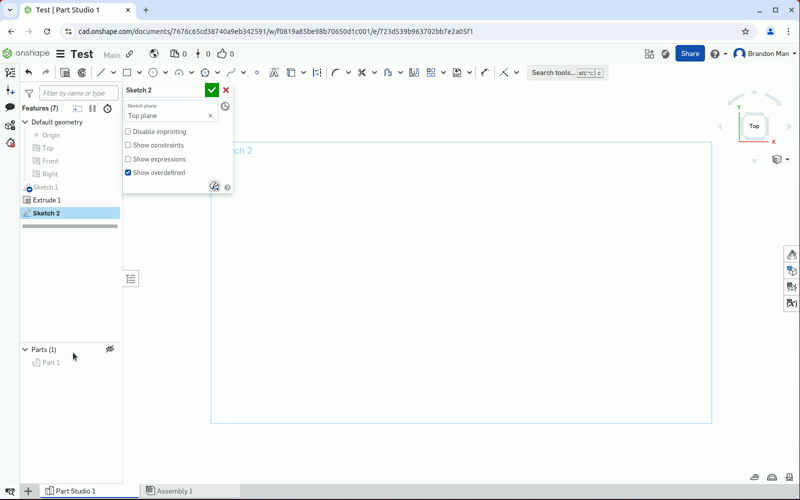
key(l)
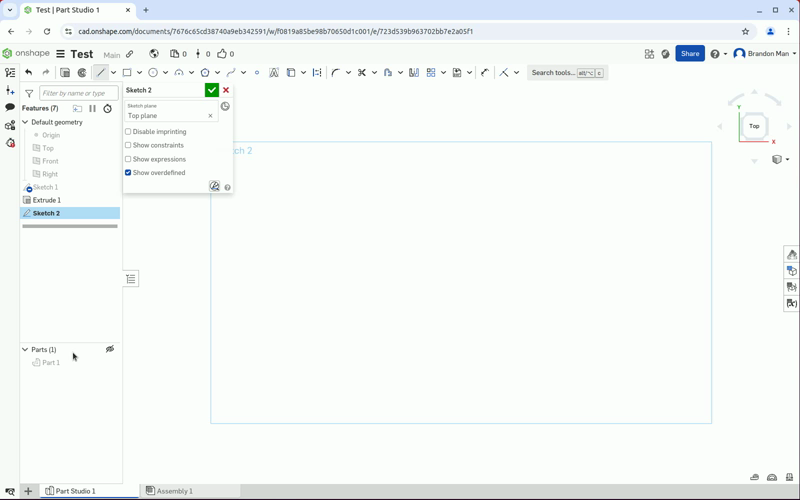
key_down(shift)
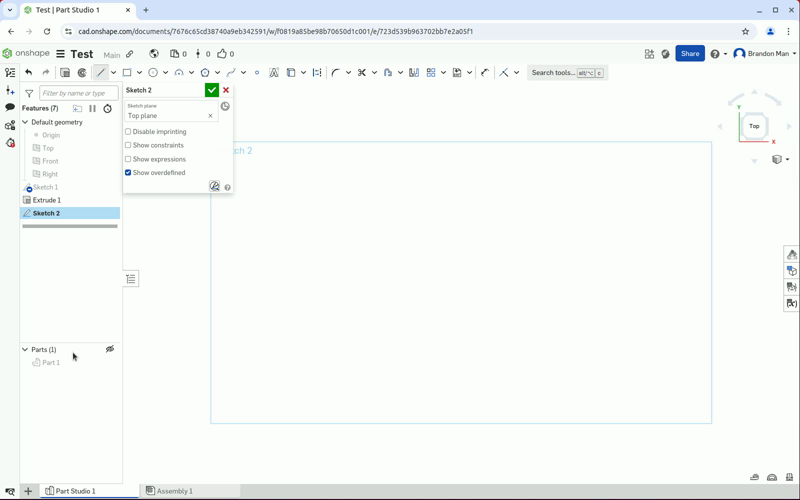
mouse_move(369, 348)
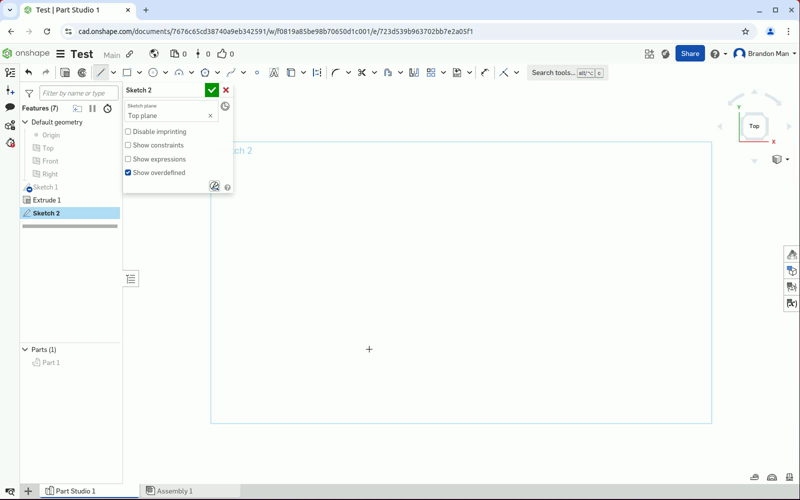
click(369, 348)
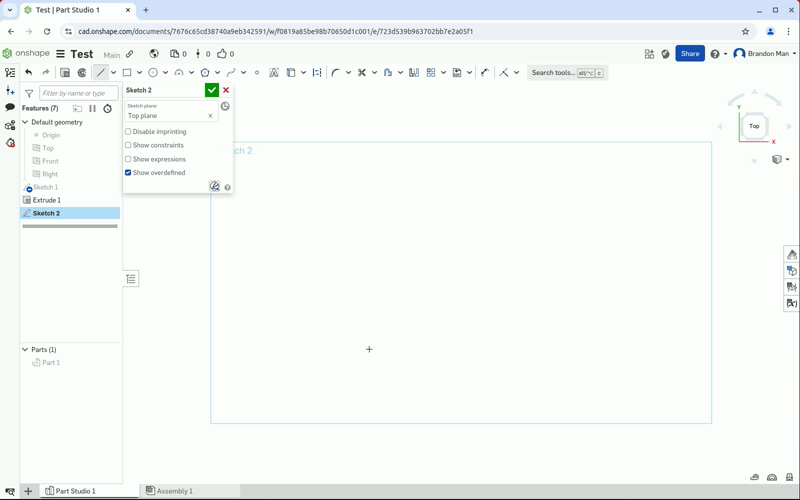
key_up(shift)
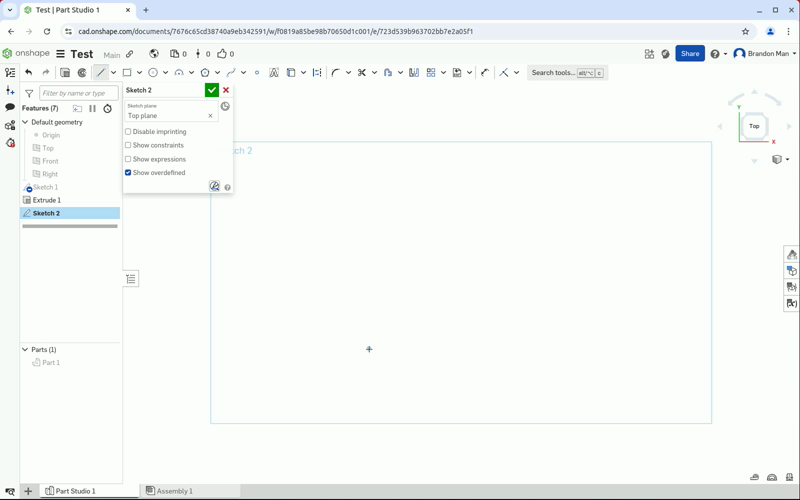
key_down(shift)
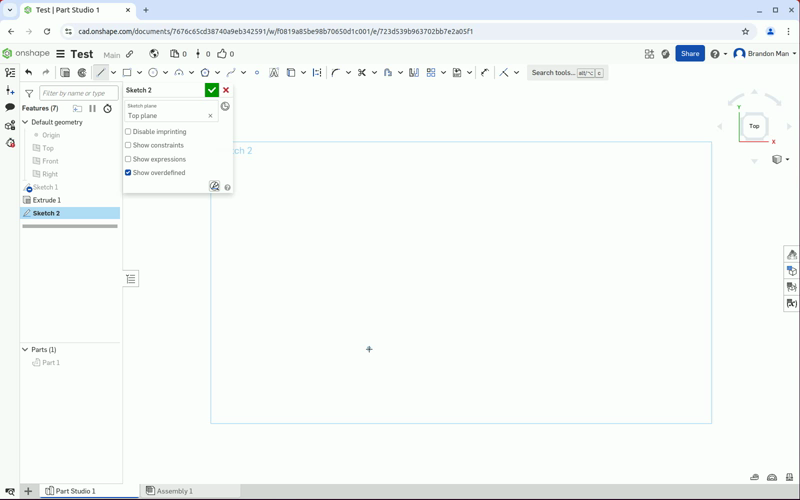
mouse_move(399, 348)
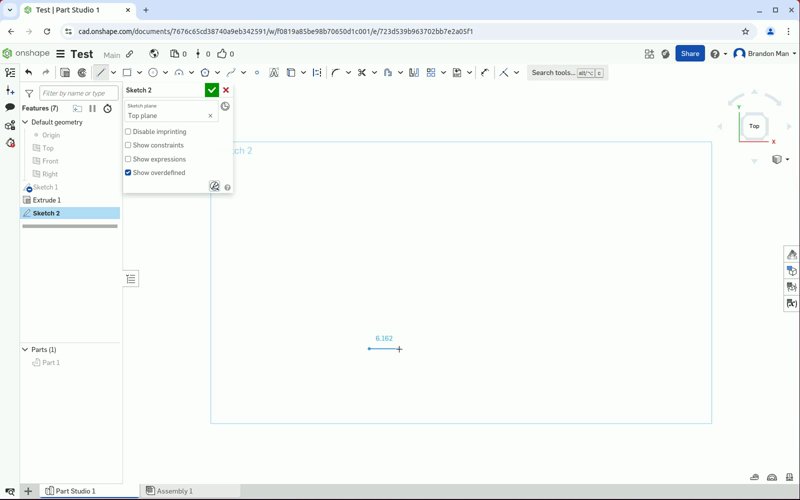
mouse_move(395, 348)
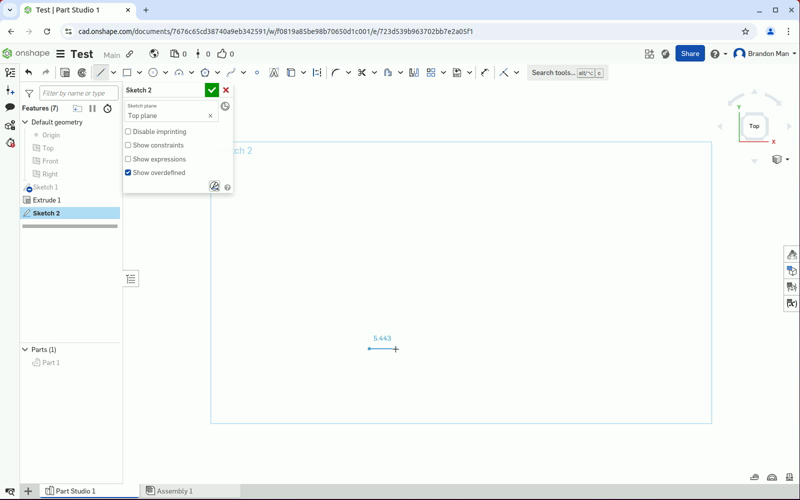
click(395, 348)
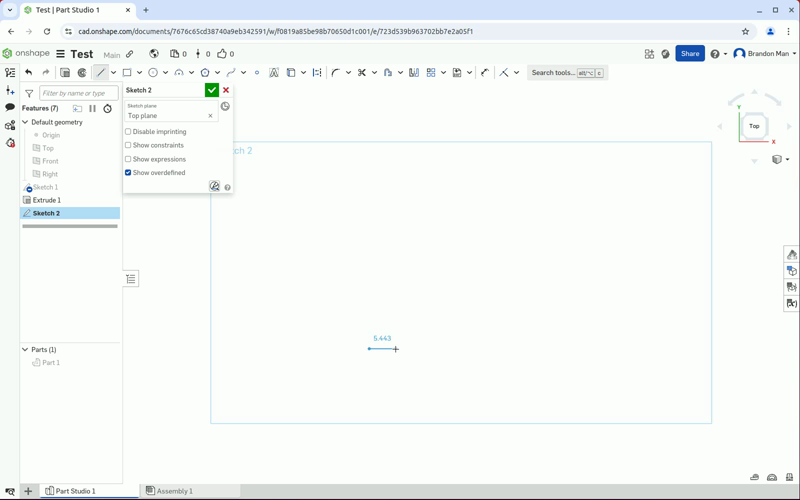
key_up(shift)
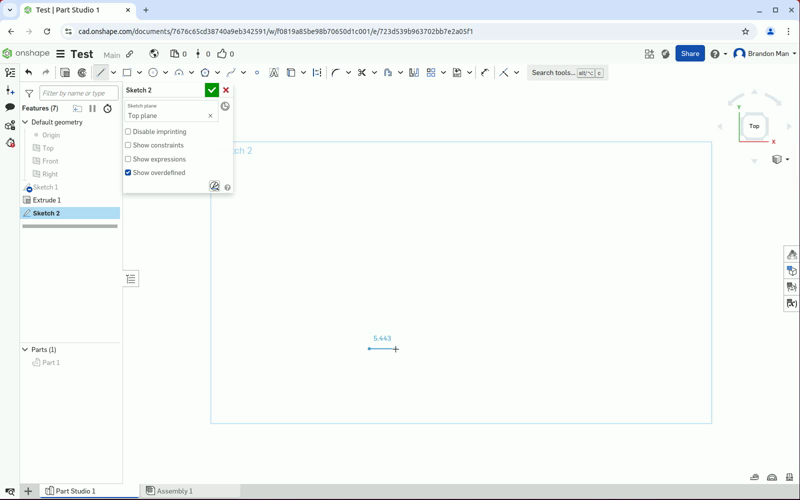
key_down(shift)
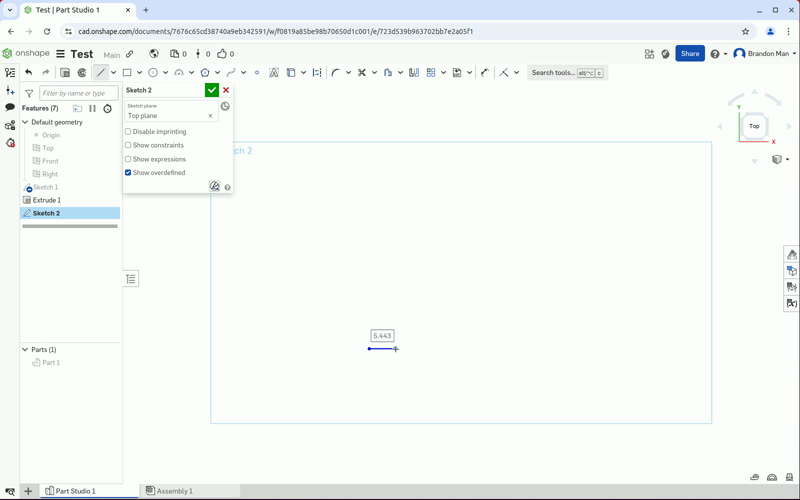
mouse_move(425, 348)
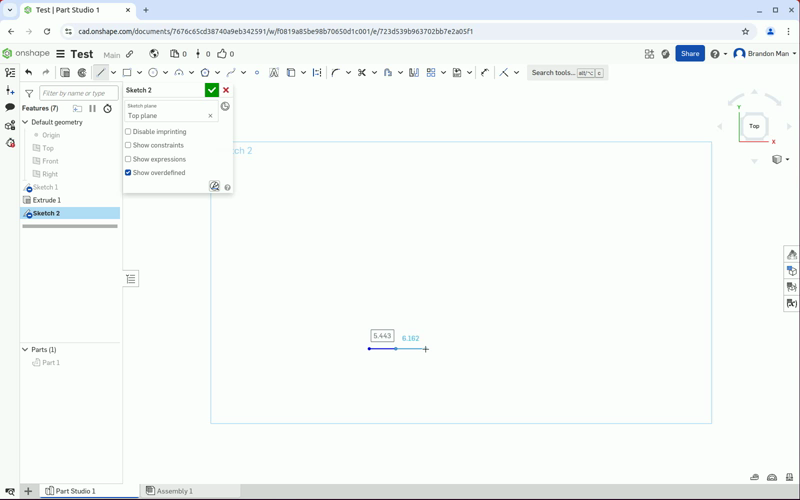
mouse_move(395, 321)
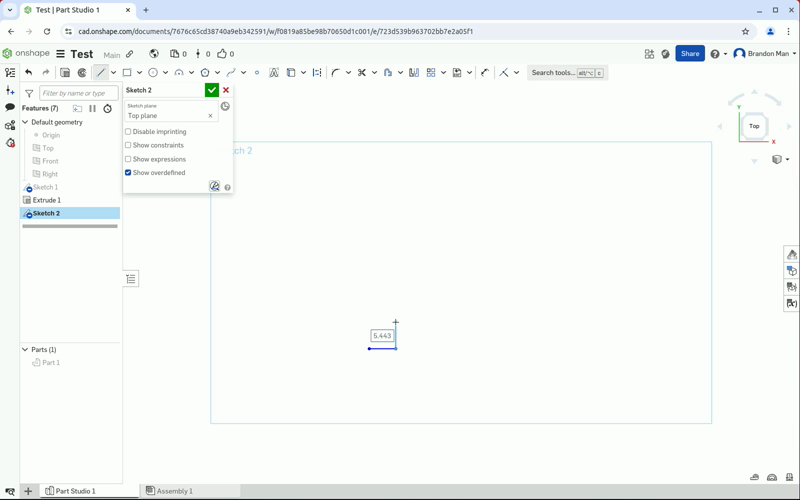
click(395, 321)
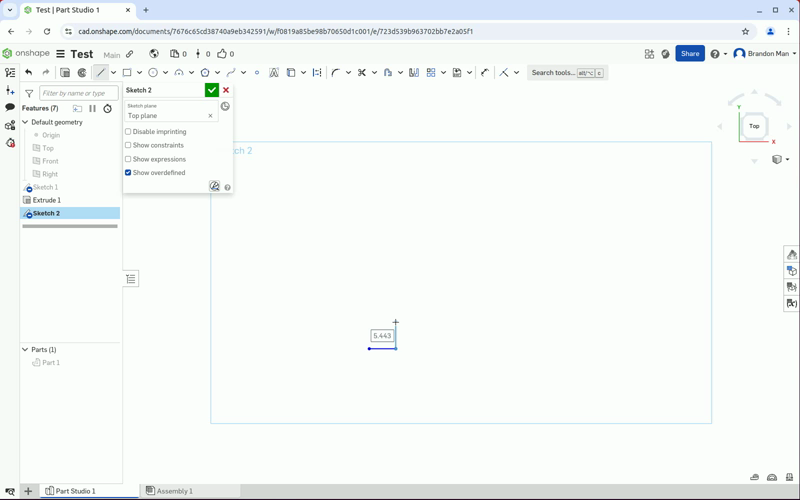
key_up(shift)
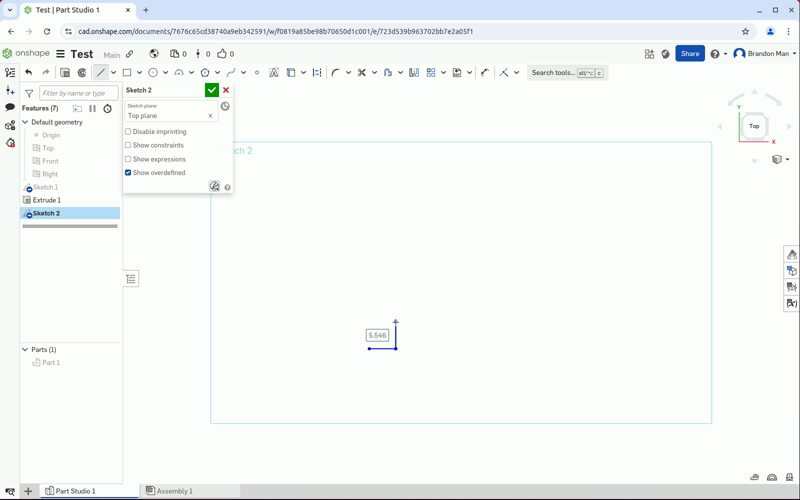
key_down(shift)
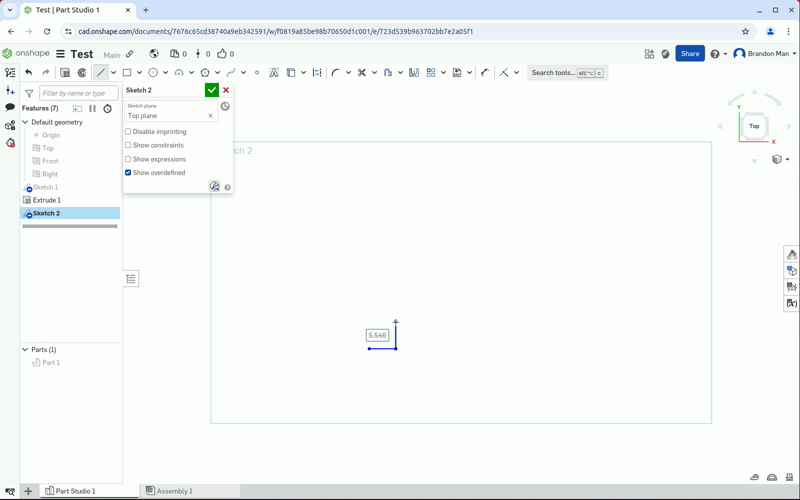
mouse_move(425, 321)
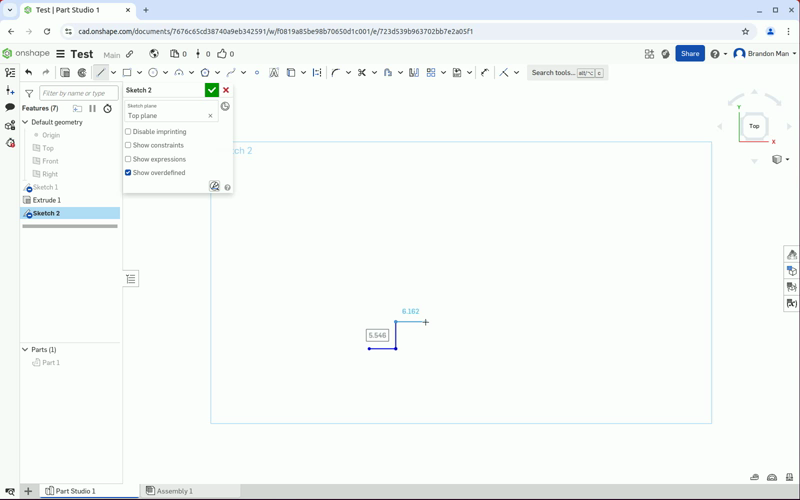
mouse_move(369, 321)
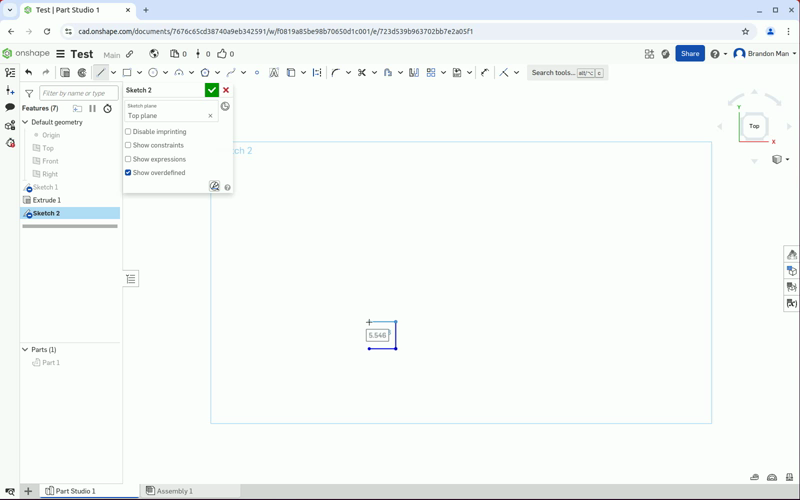
click(369, 321)
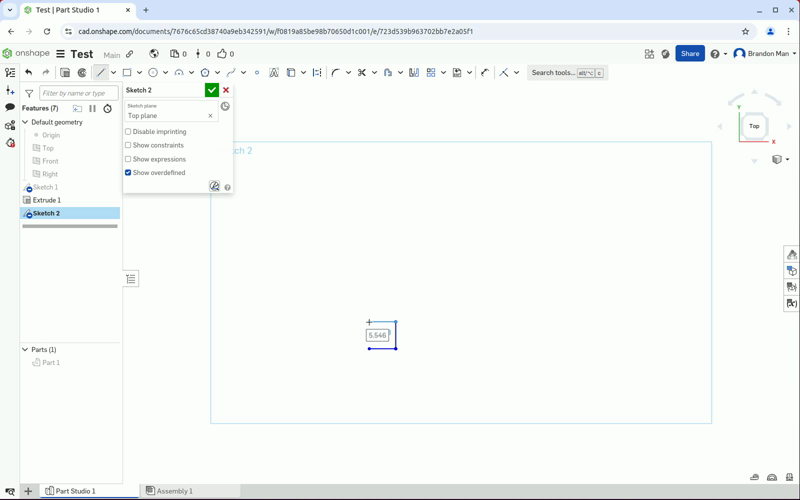
key_up(shift)
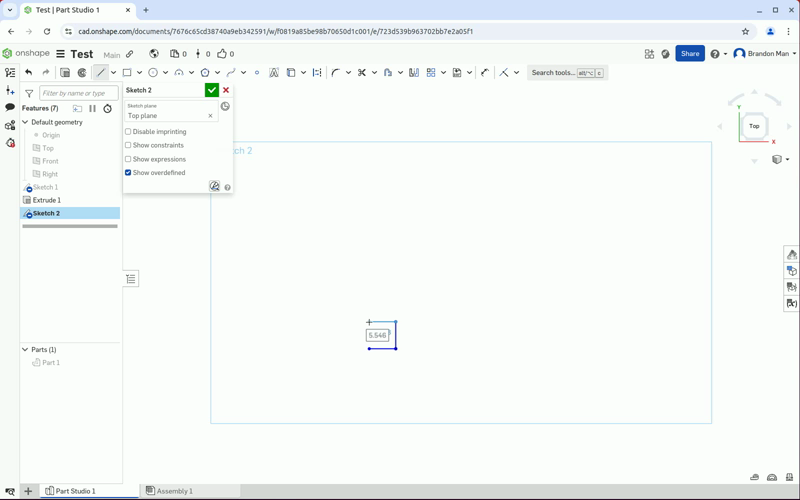
mouse_move(399, 321)
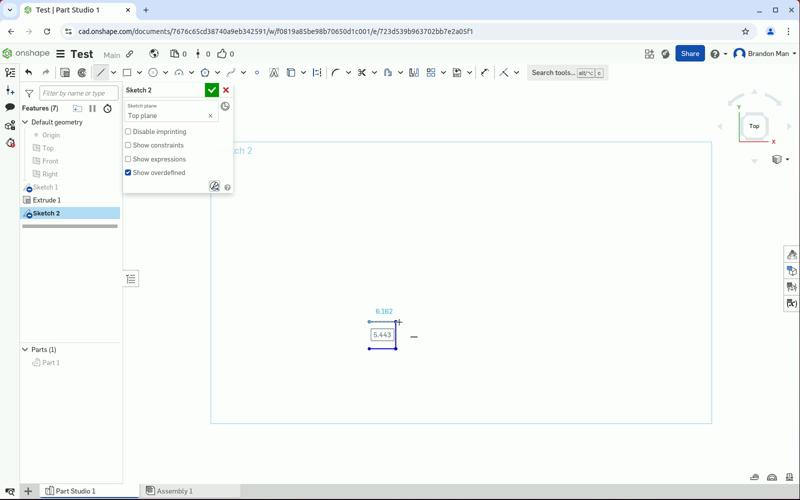
key_down(shift)
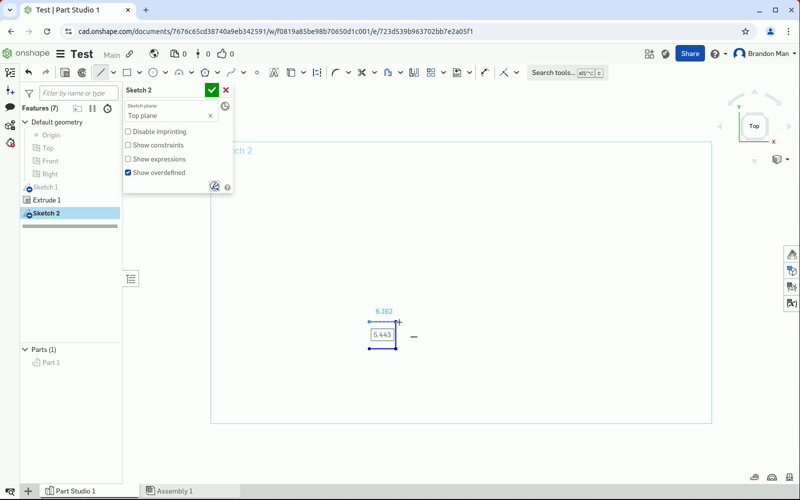
mouse_move(369, 348)
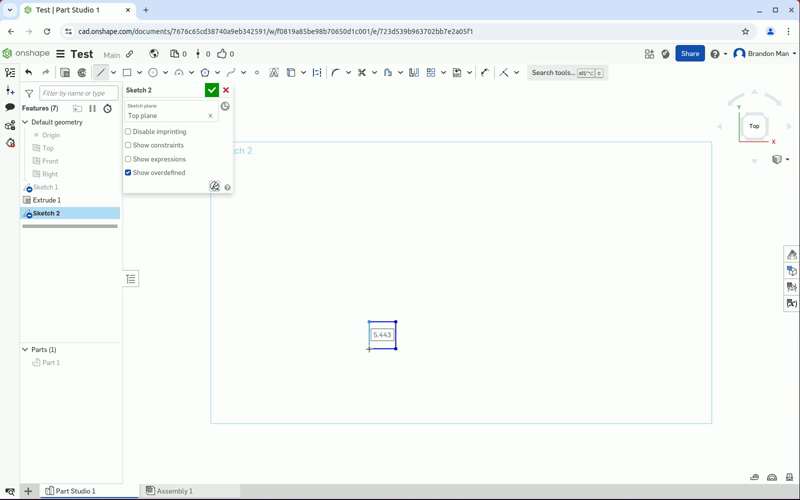
key_up(shift)
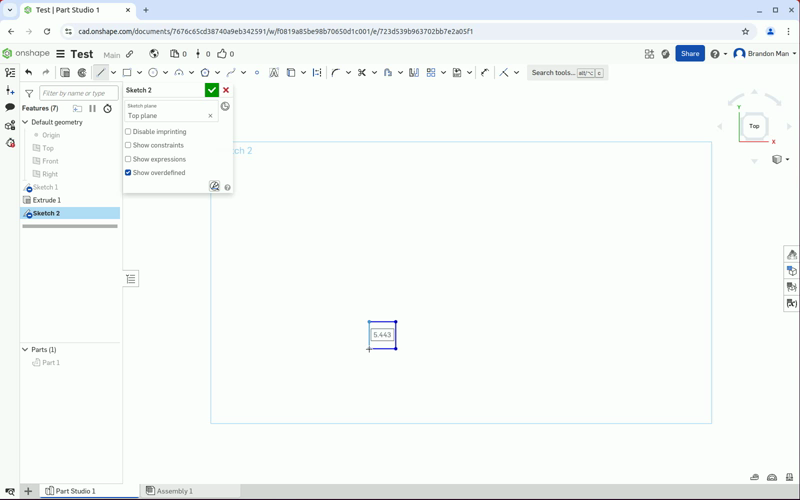
click(369, 348)
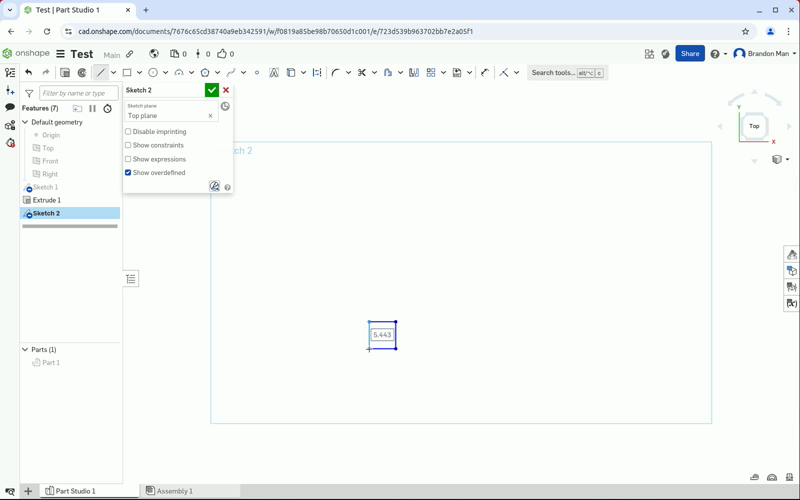
key(esc)
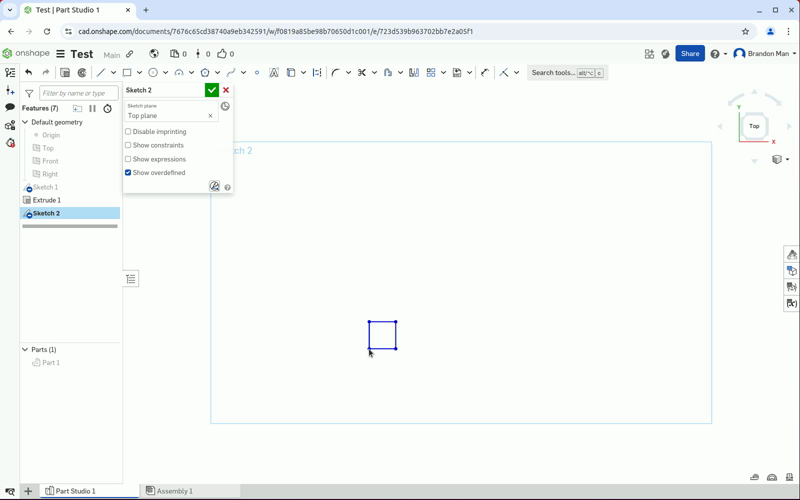
mouse_move(373, 334)
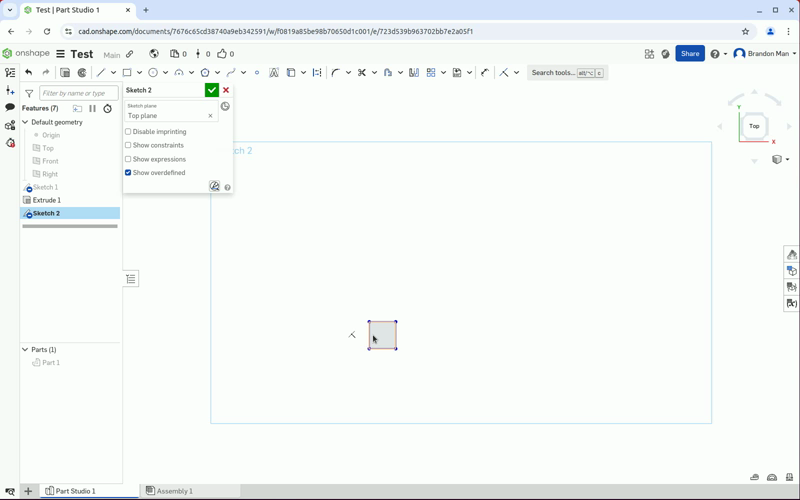
scroll(6)
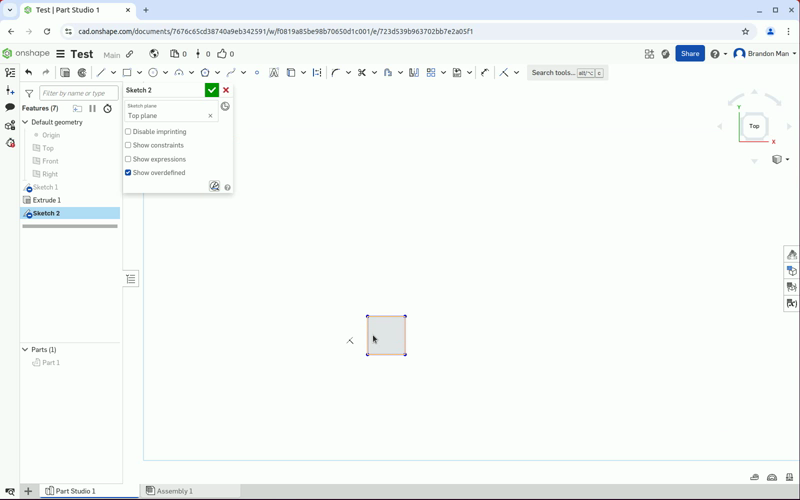
scroll(6)
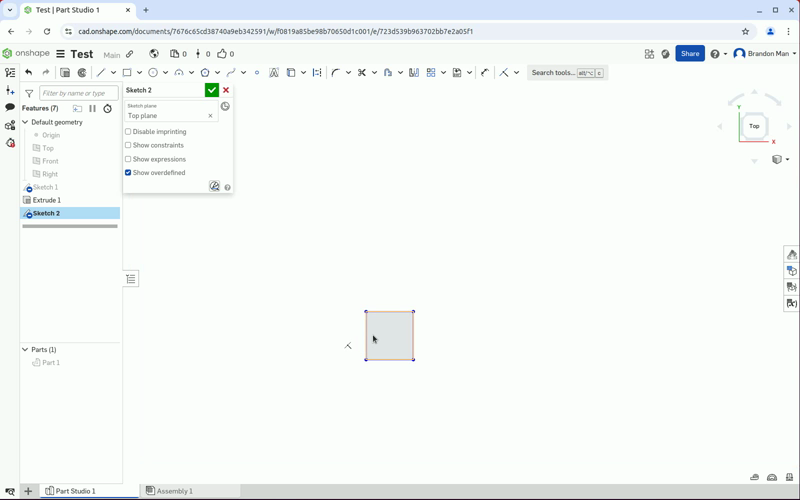
scroll(6)
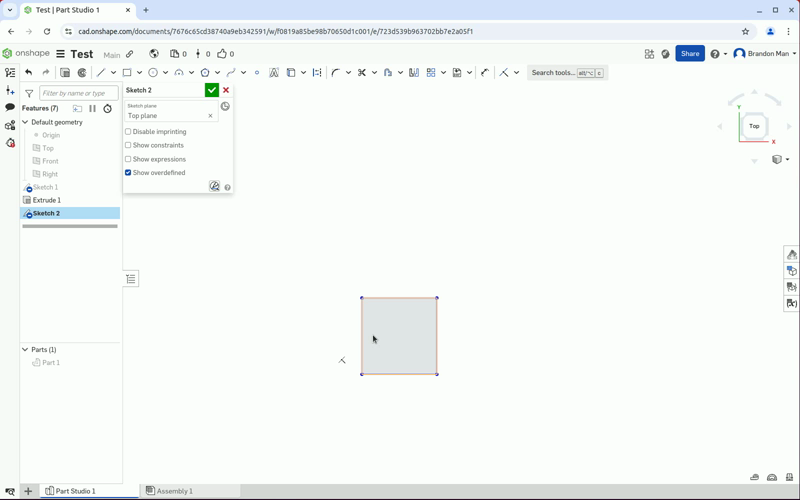
scroll(6)
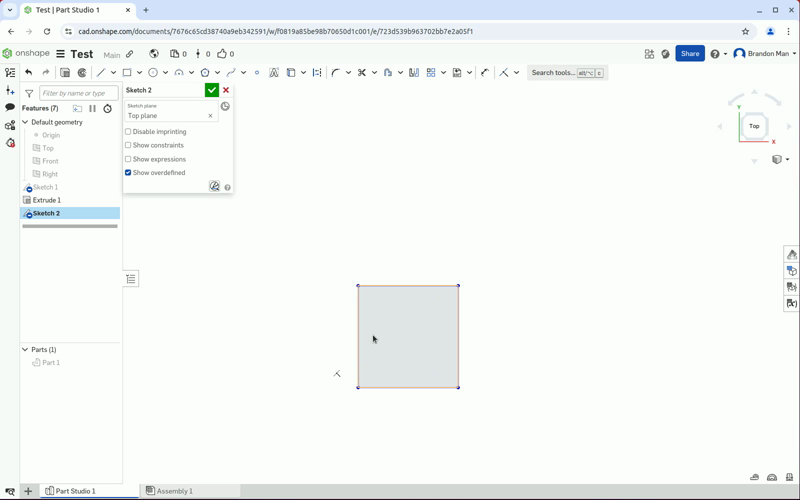
scroll(6)
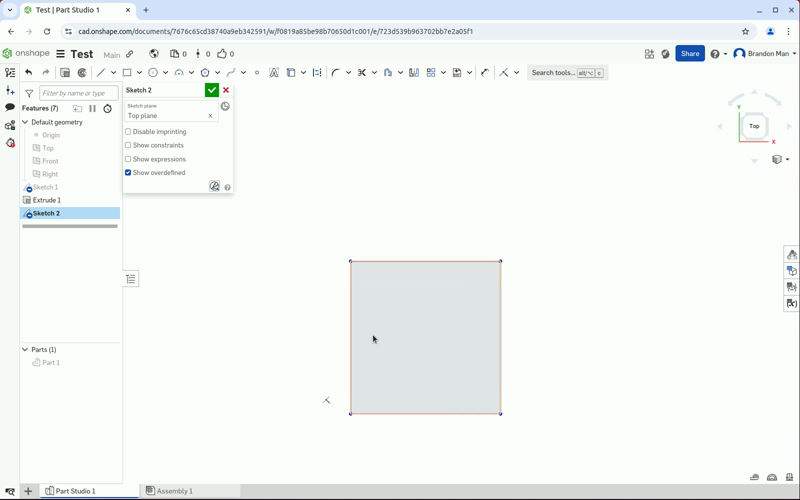
scroll(6)
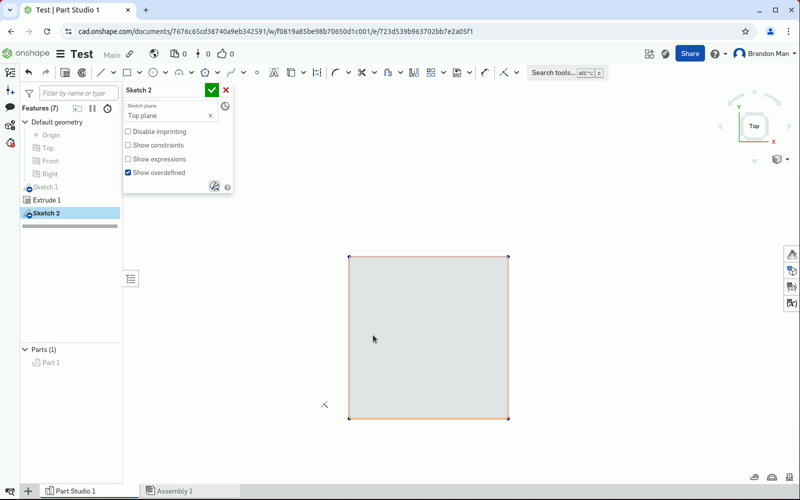
scroll(6)
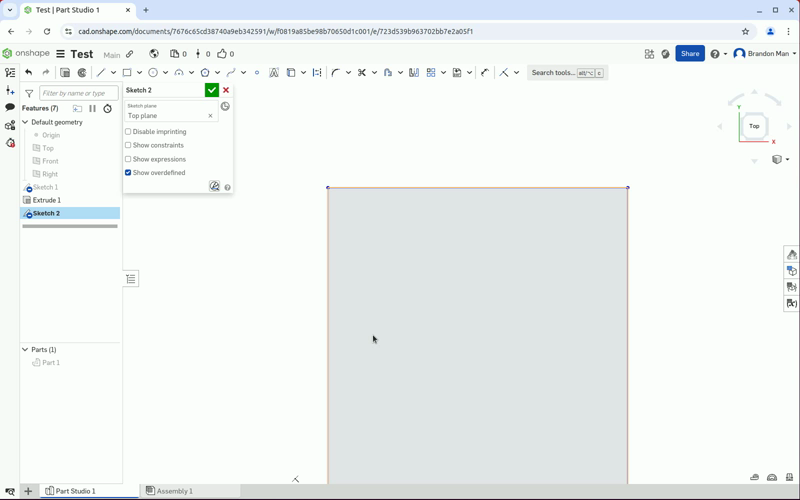
click(373, 334)
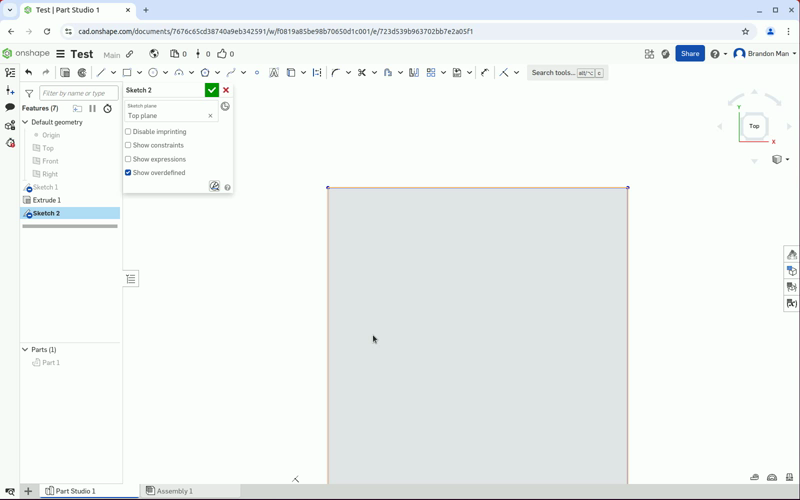
scroll(-6)
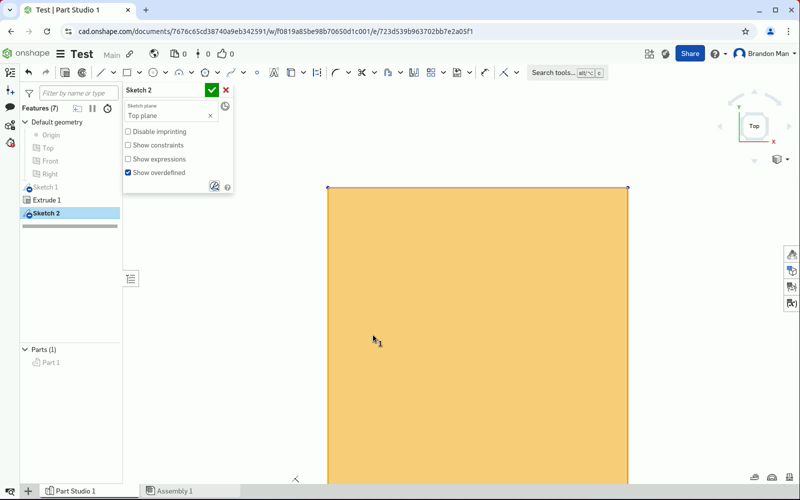
scroll(-6)
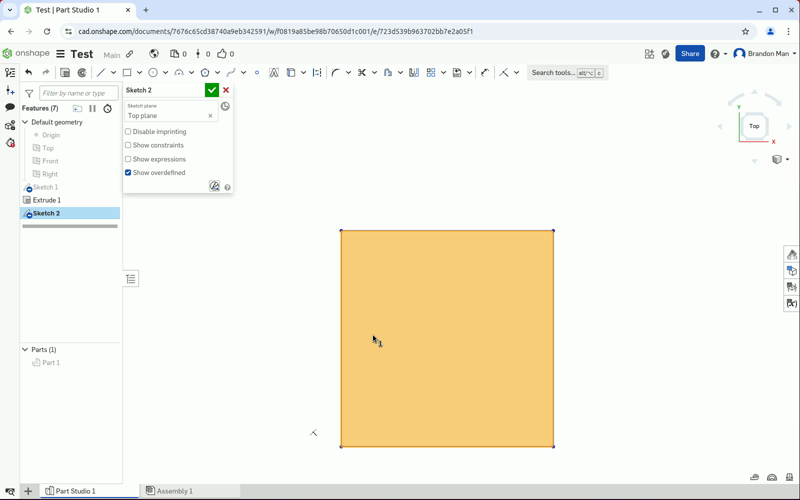
scroll(-6)
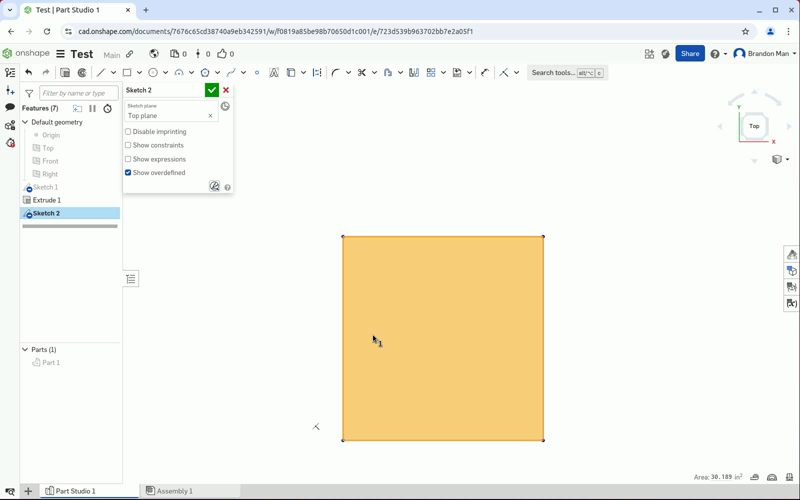
scroll(-6)
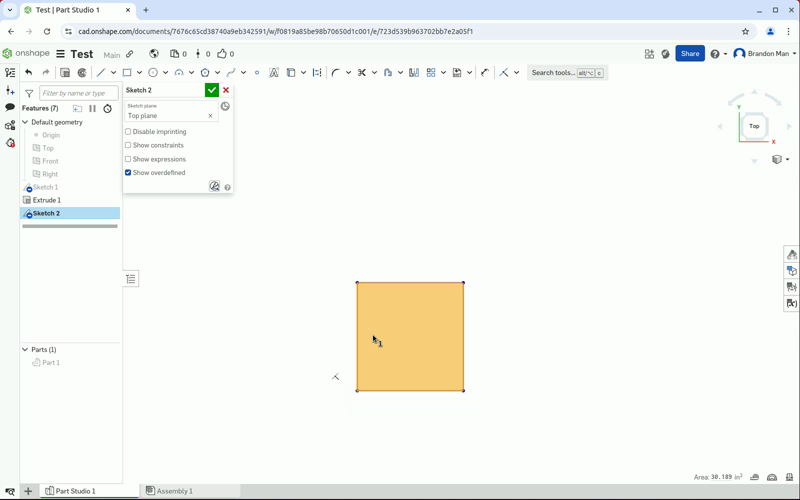
scroll(-6)
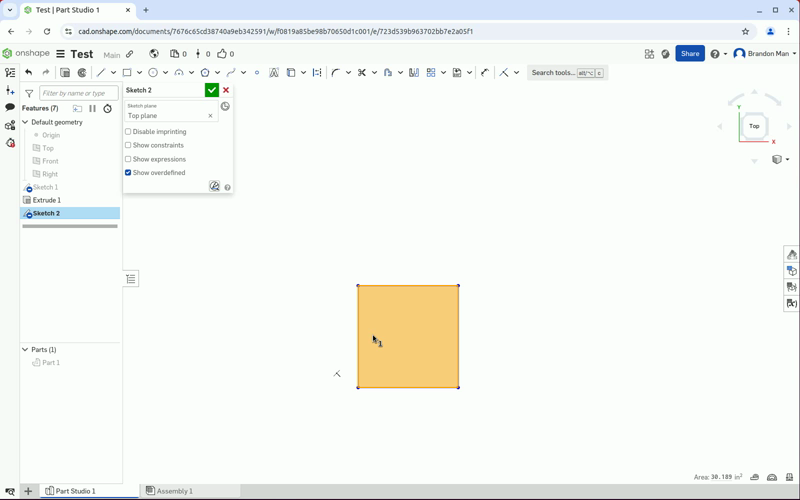
scroll(-6)
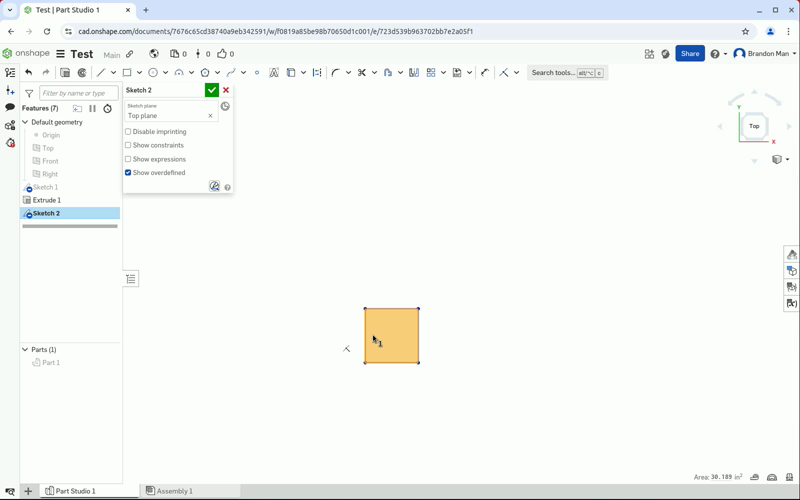
scroll(-6)
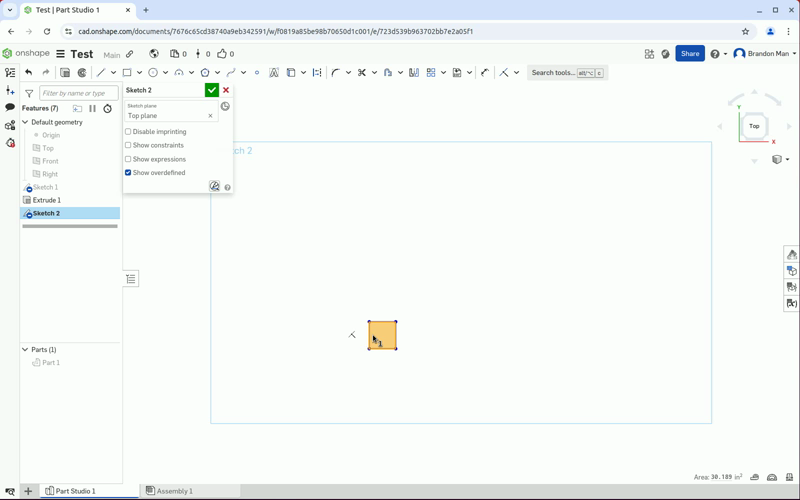
mouse_move(73, 352)
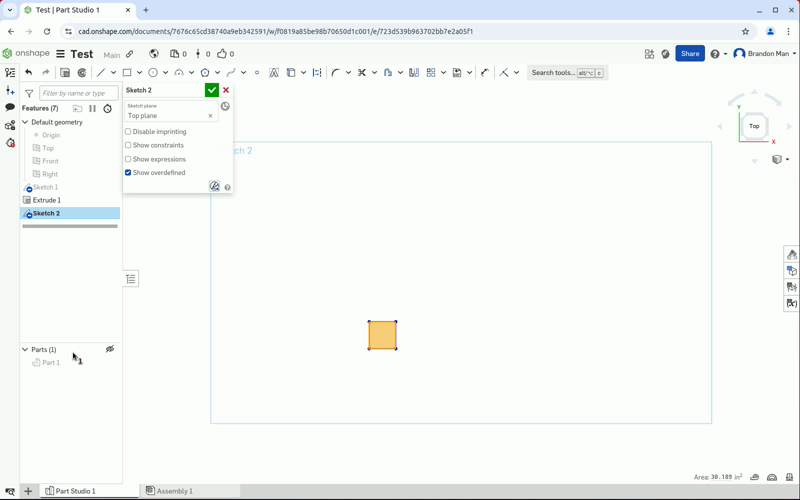
key(shift+y)
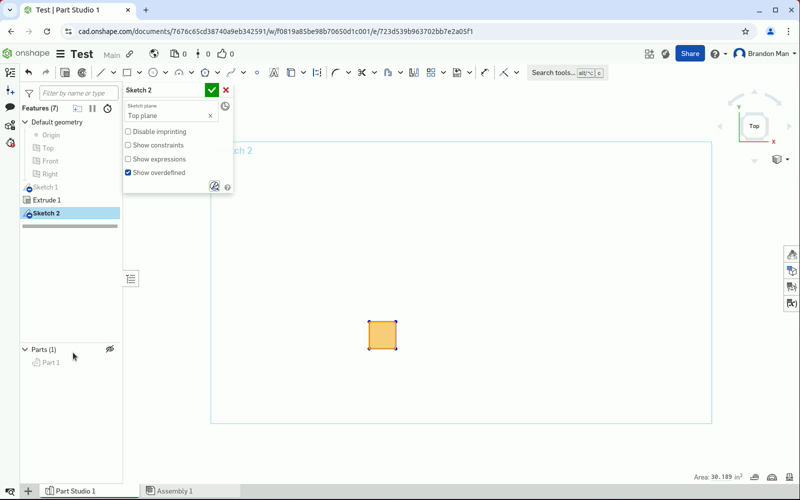
key(shift+e)
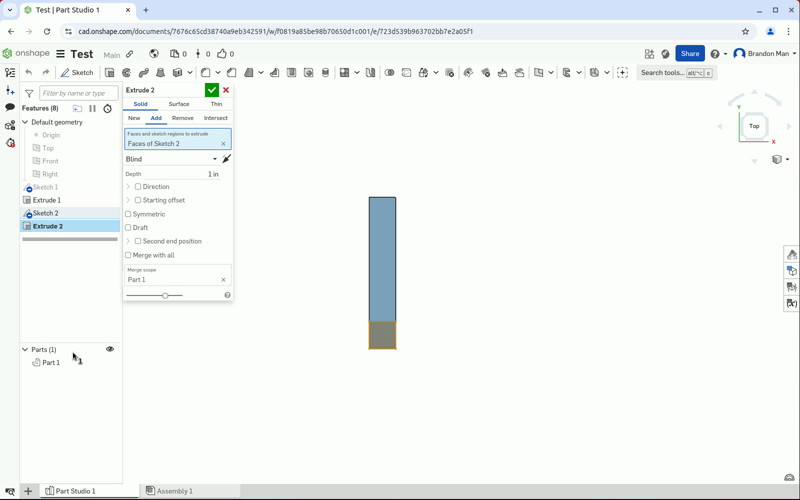
mouse_move(143, 106)
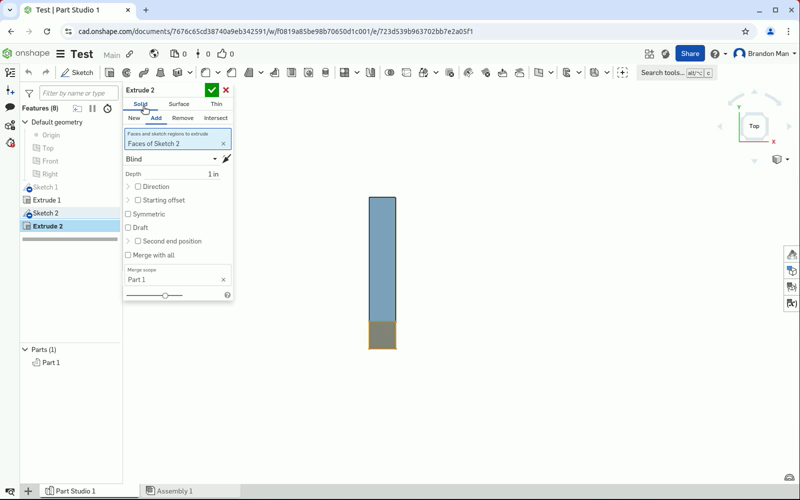
click(143, 106)
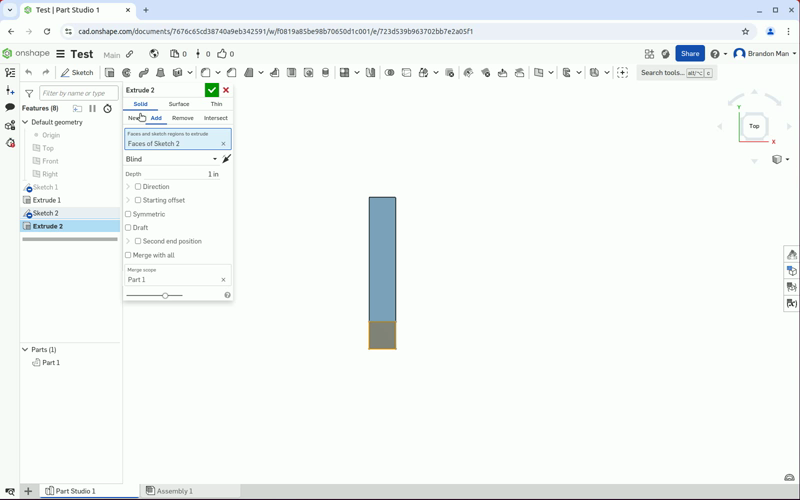
mouse_move(137, 120)
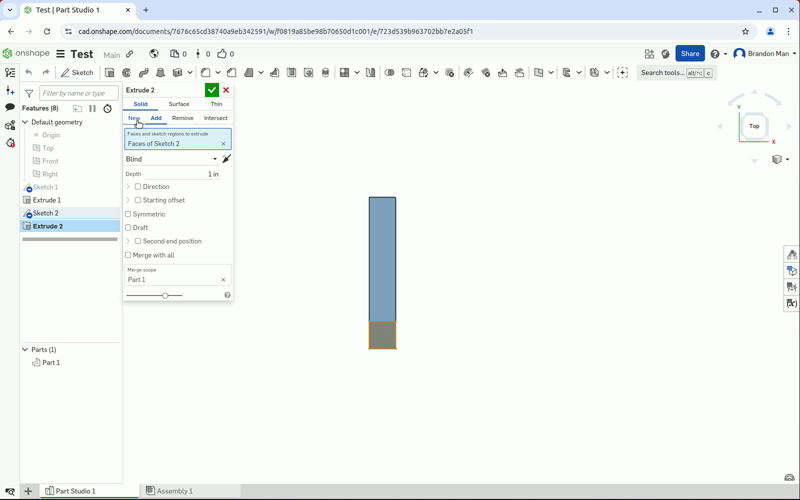
click(137, 120)
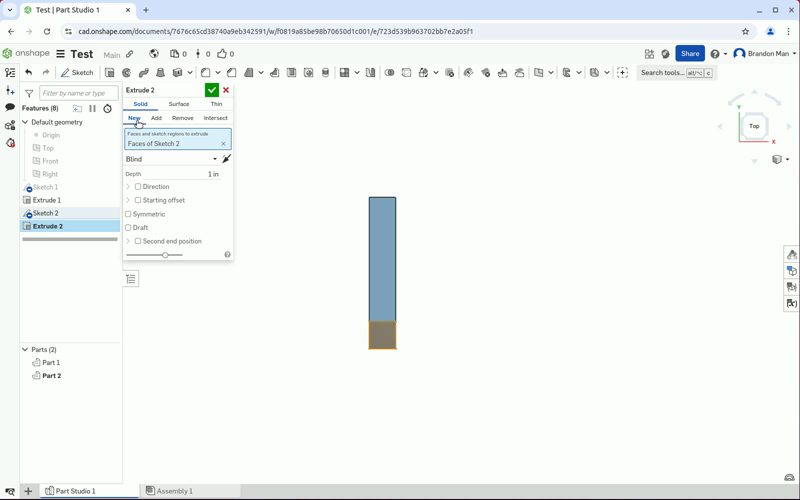
key(tab, 4)
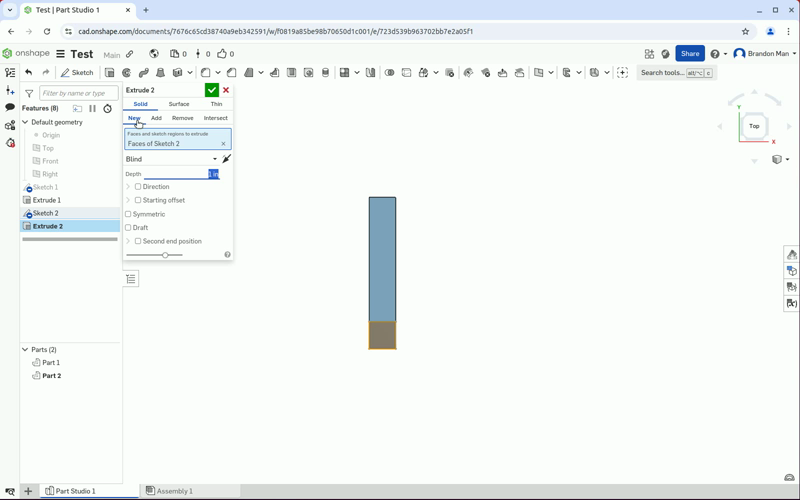
text(23.108)
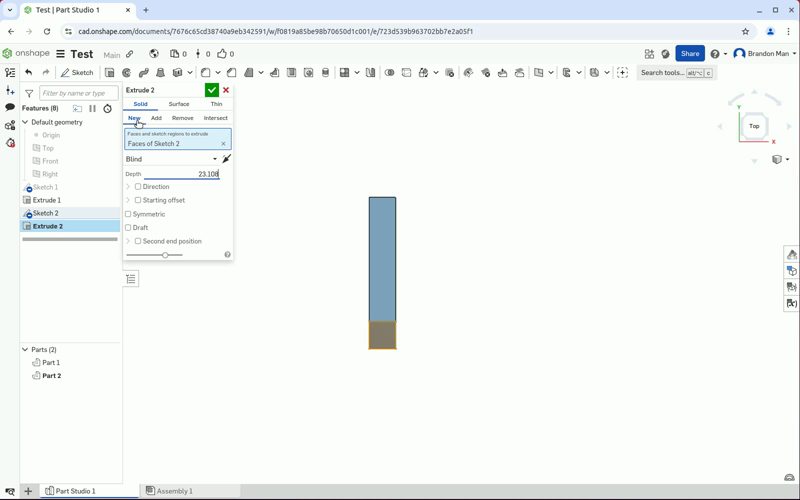
key(enter)
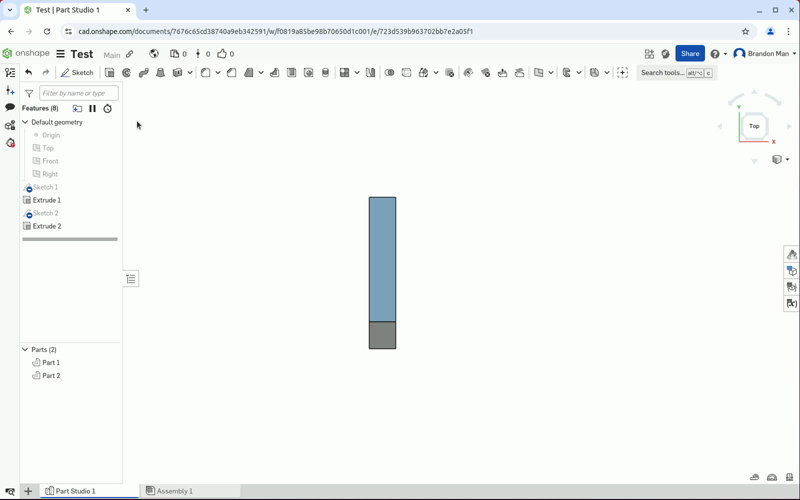
key(shift+h)
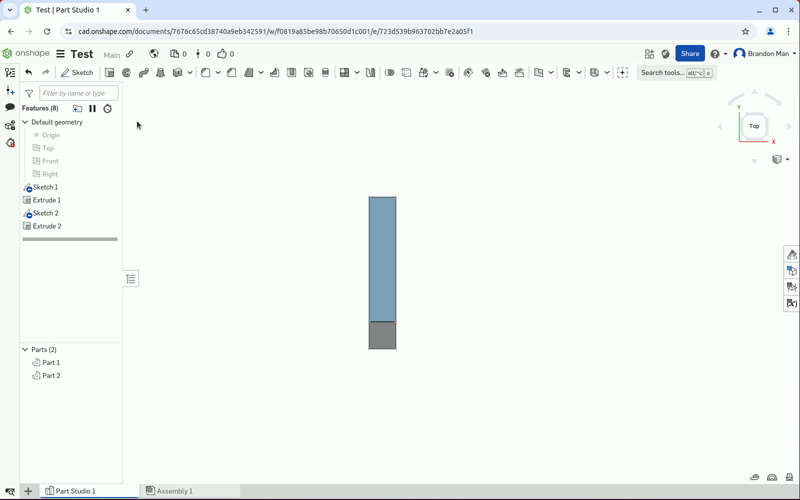
key(shift+h)
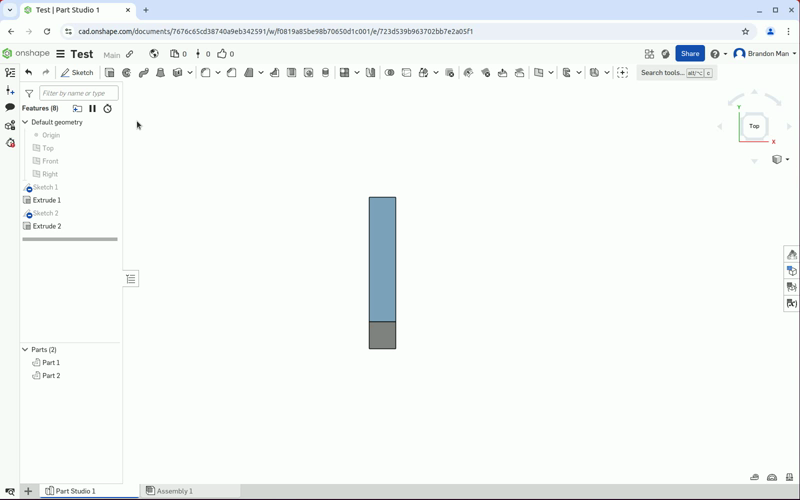
mouse_move(73, 189)
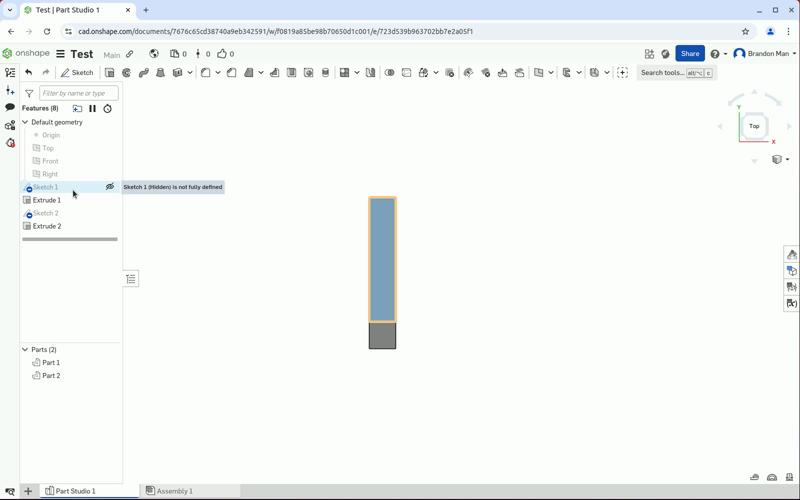
click(73, 189)
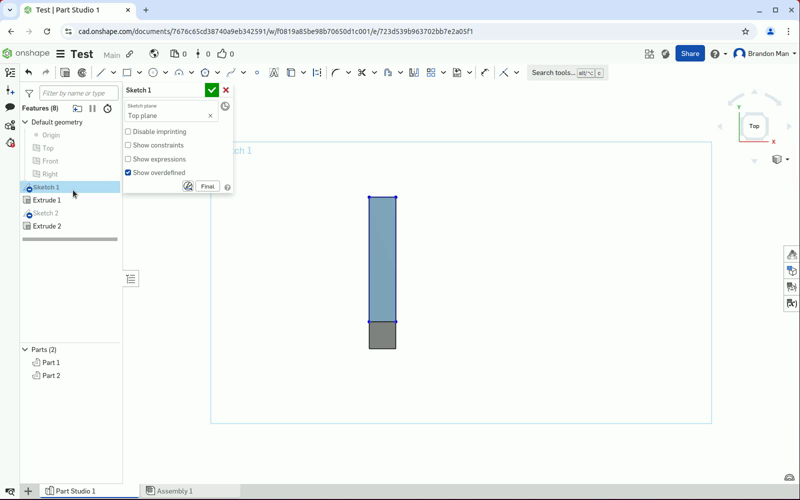
mouse_move(229, 92)
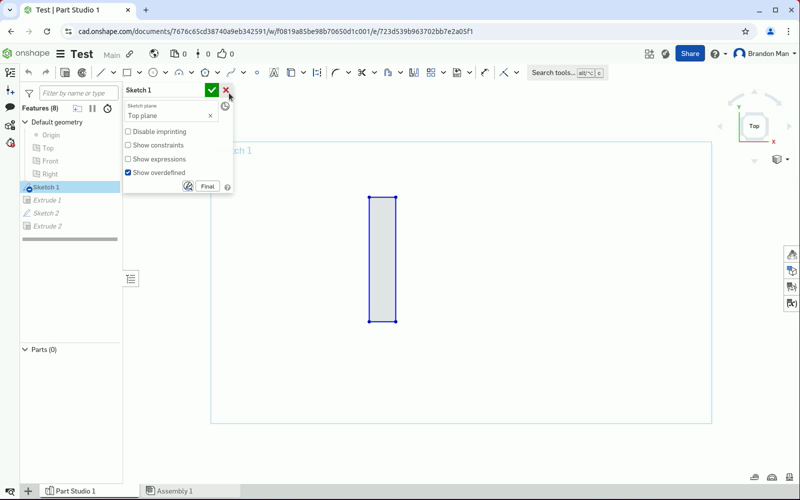
click(229, 92)
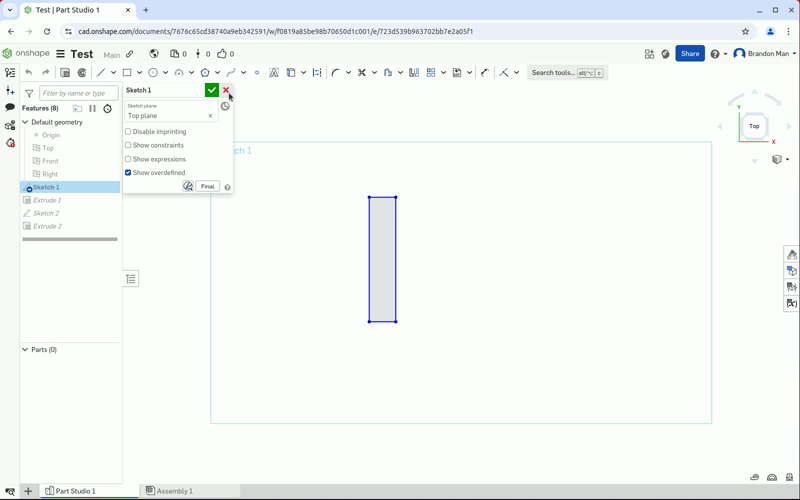
key(shift+s)
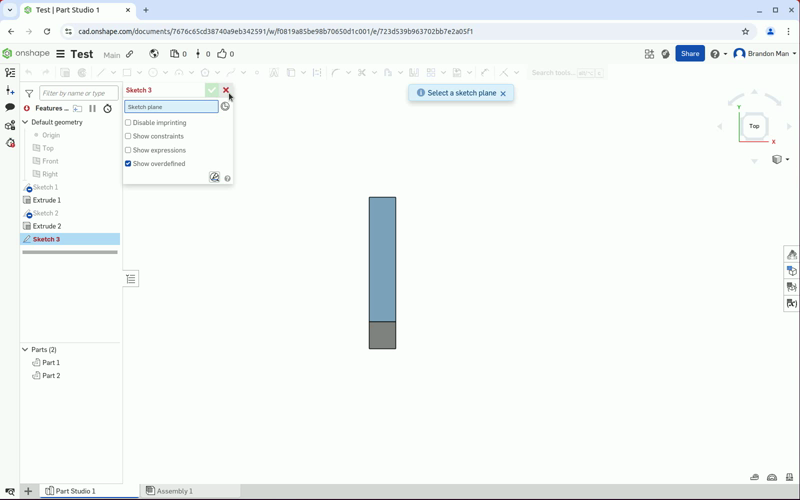
mouse_move(73, 150)
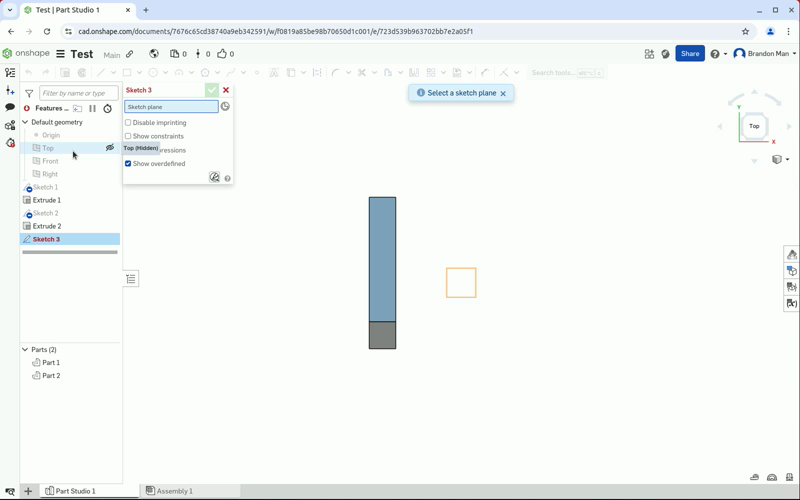
click(73, 150)
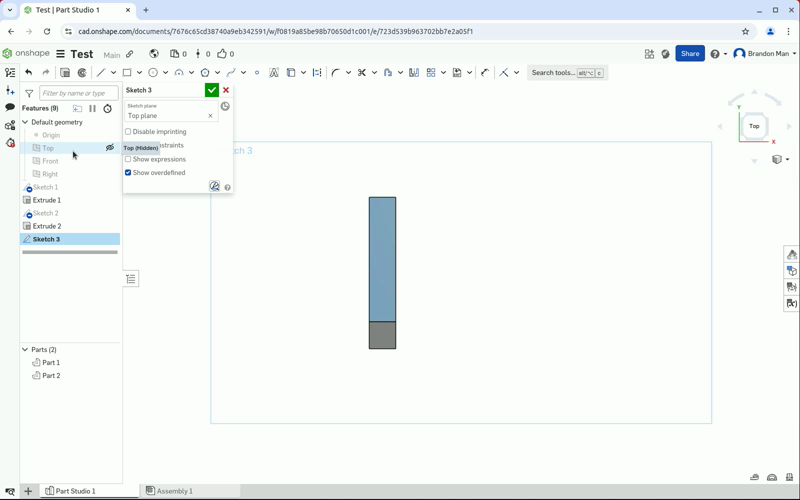
mouse_move(73, 352)
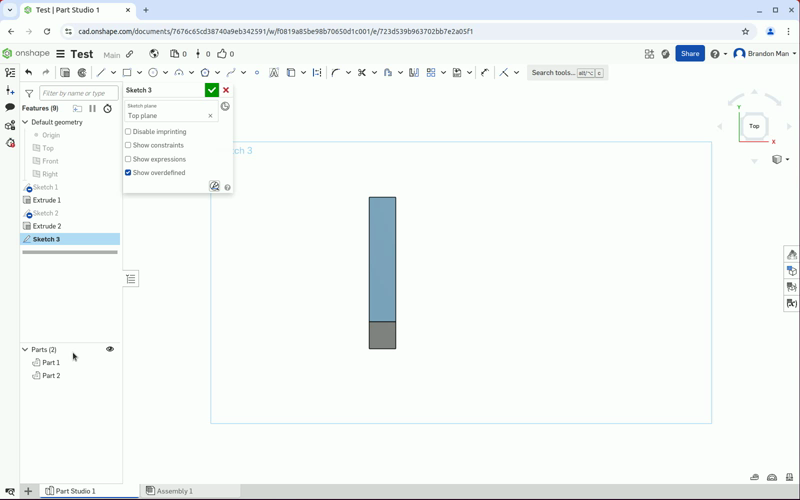
key(y)
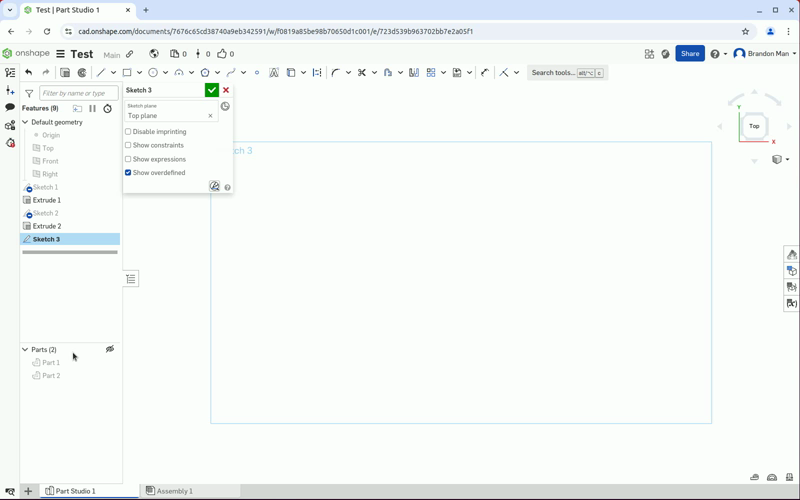
key(l)
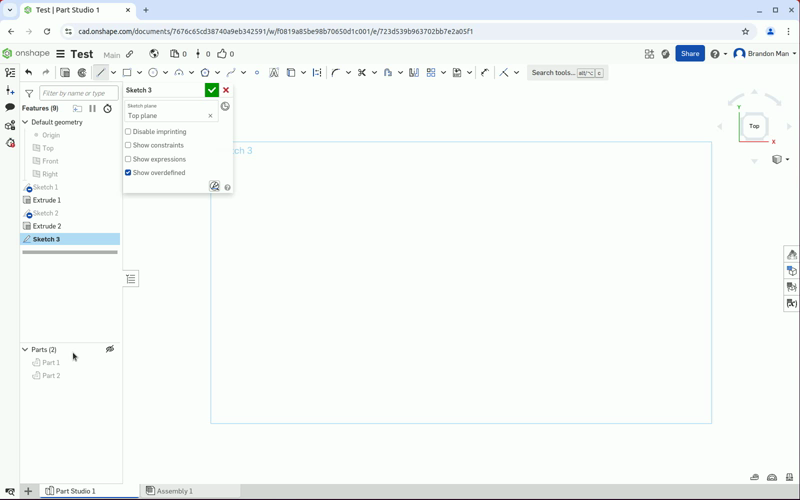
key_down(shift)
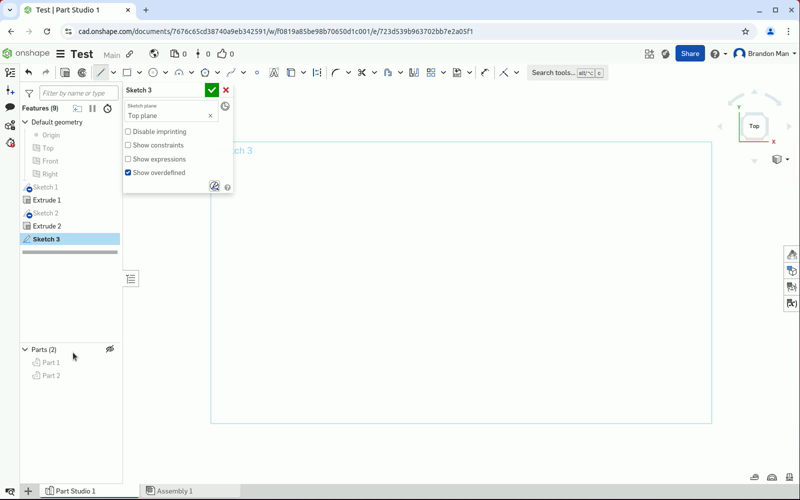
mouse_move(396, 348)
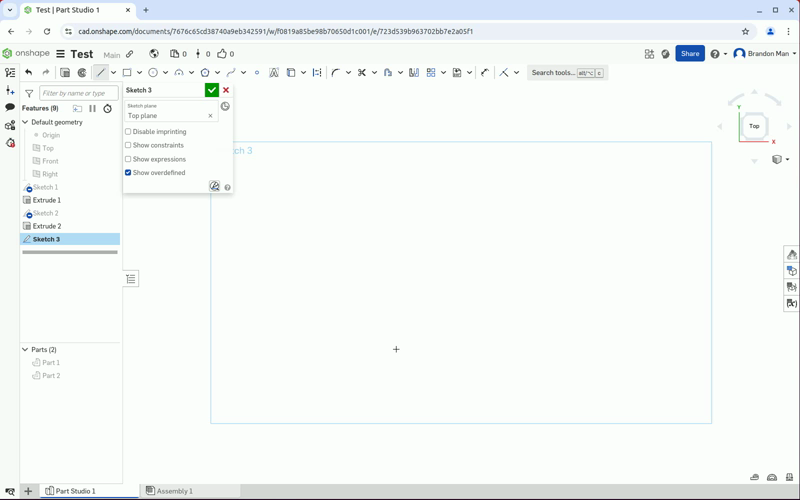
click(396, 348)
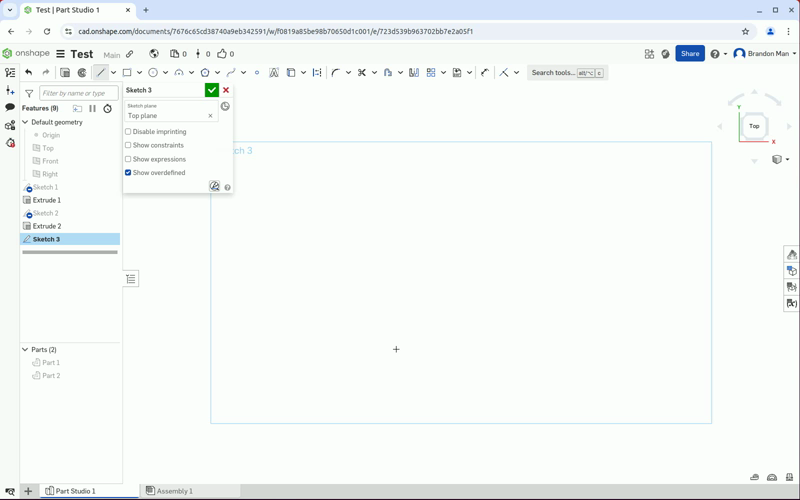
key_up(shift)
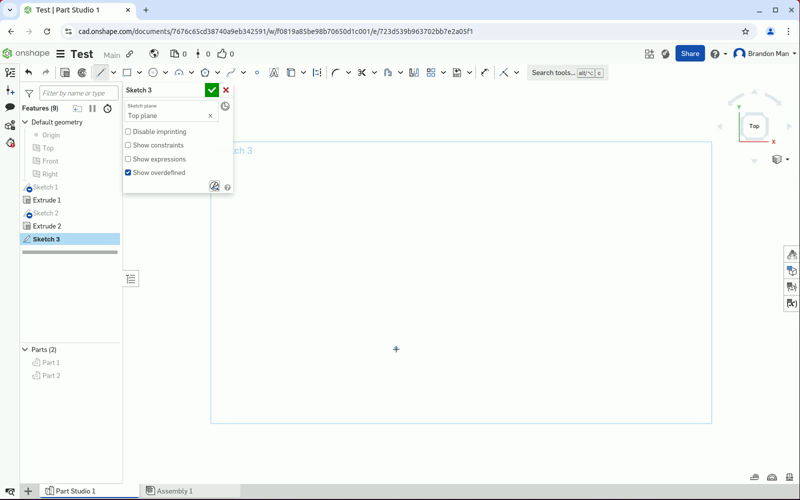
key_down(shift)
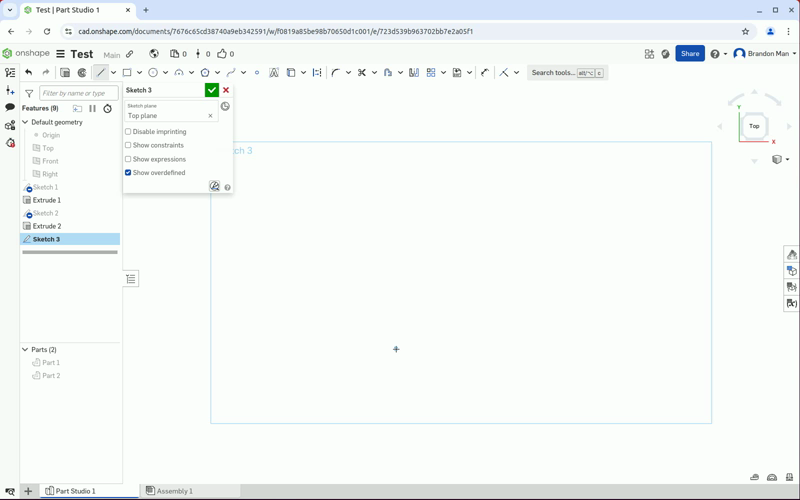
mouse_move(520, 348)
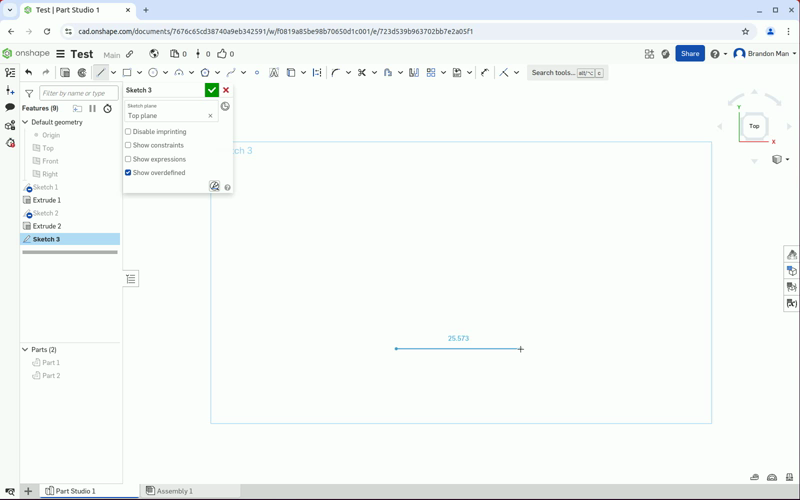
click(520, 348)
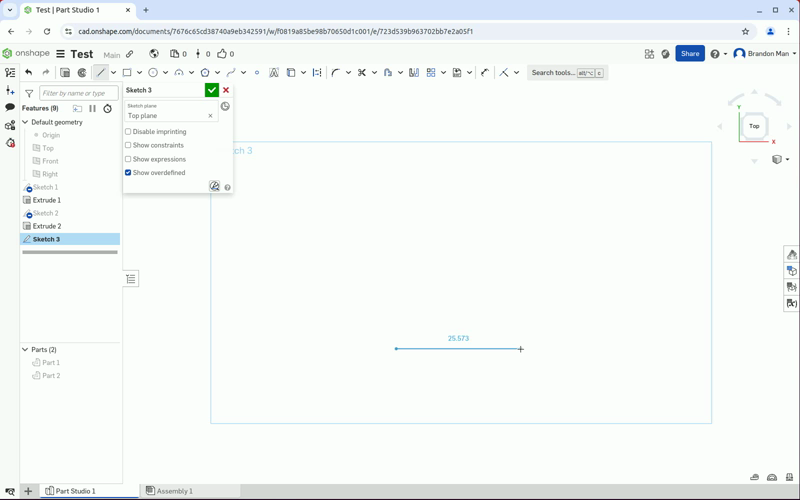
key_up(shift)
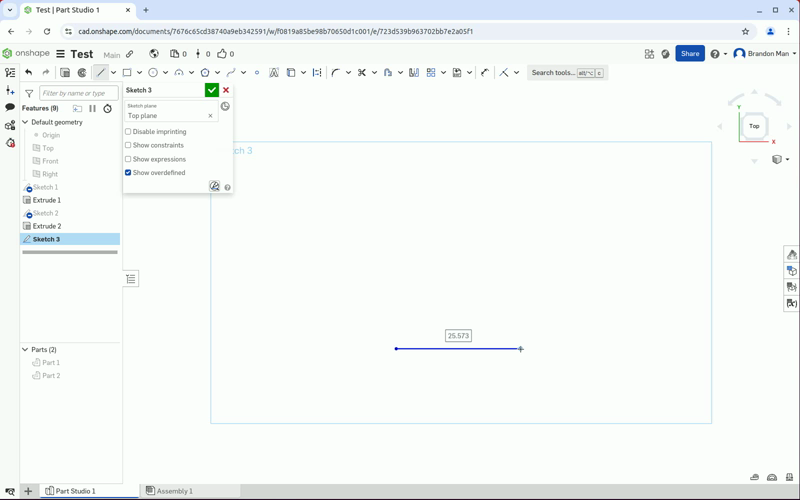
key_down(shift)
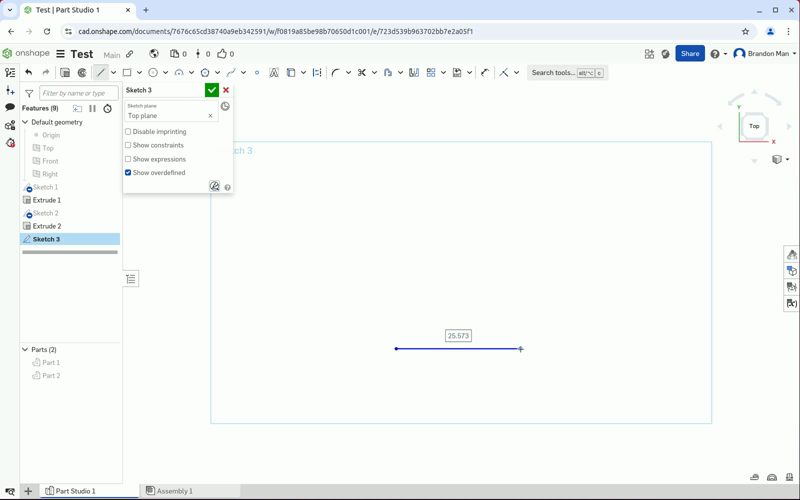
mouse_move(550, 348)
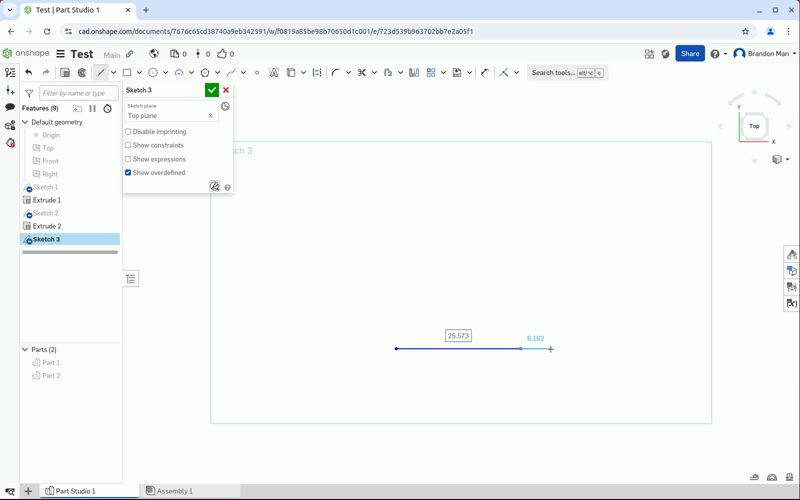
mouse_move(520, 322)
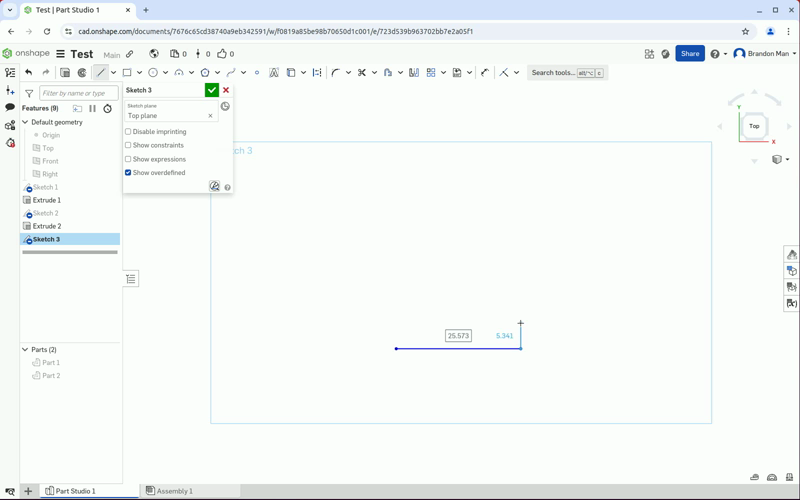
click(520, 322)
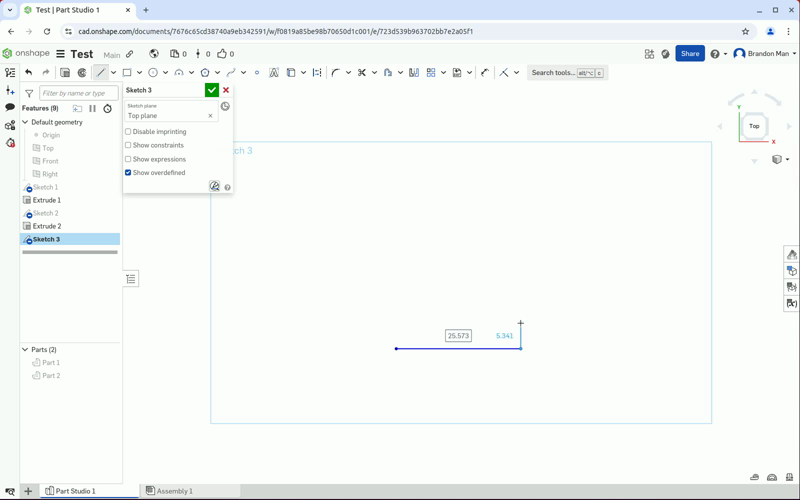
key_up(shift)
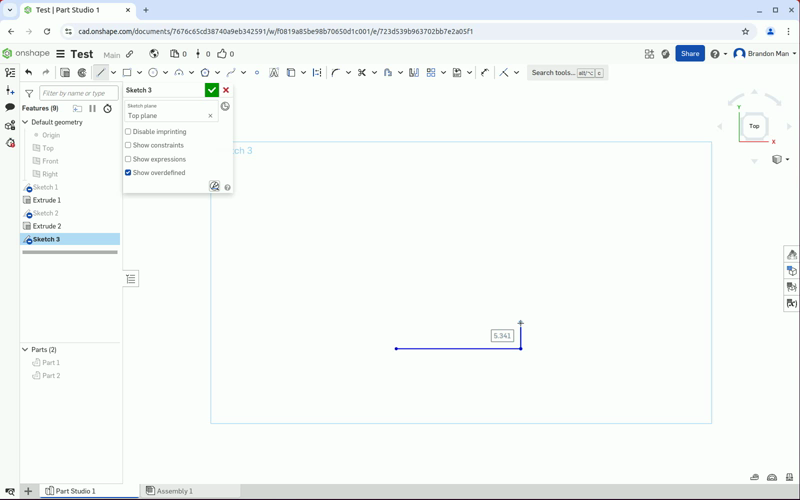
key_down(shift)
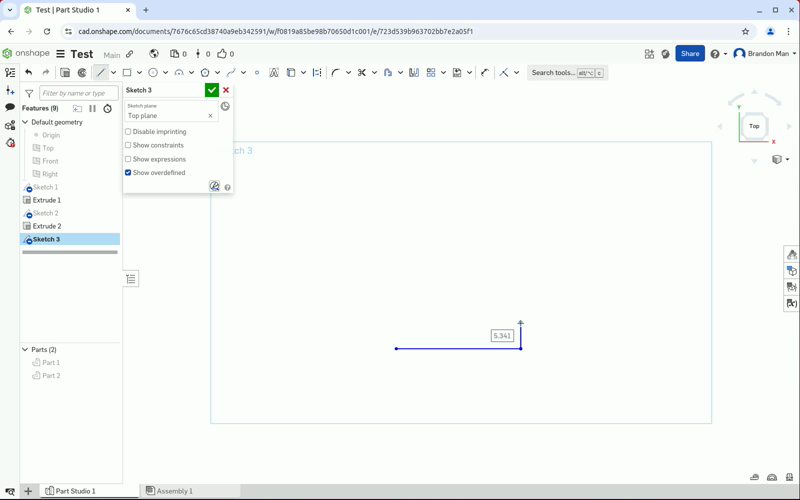
mouse_move(396, 322)
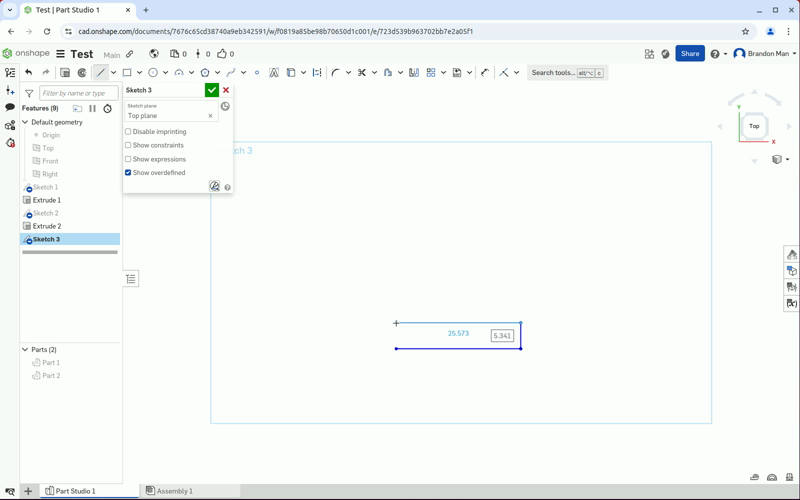
click(396, 322)
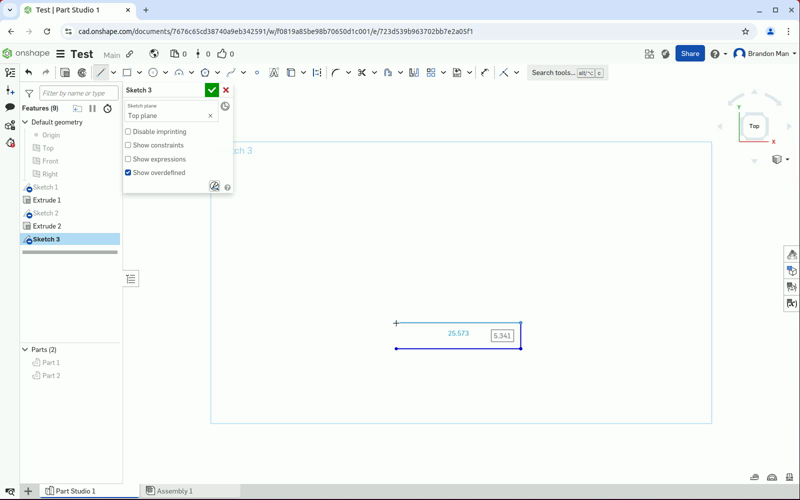
key_up(shift)
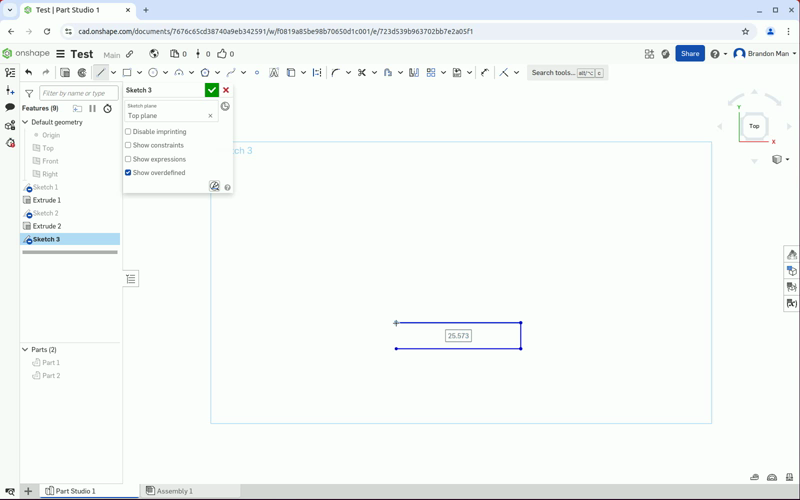
mouse_move(426, 322)
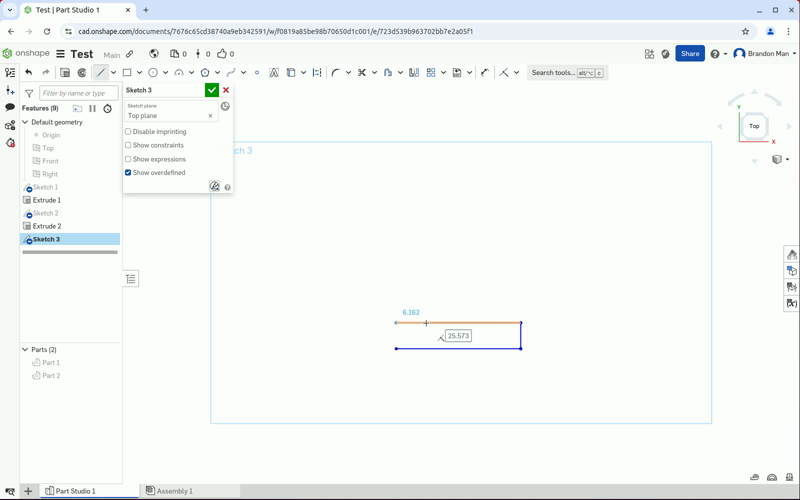
key_down(shift)
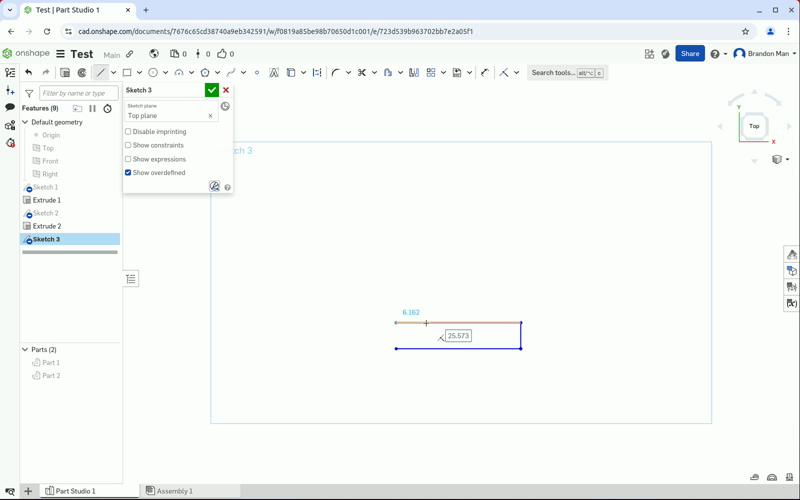
mouse_move(396, 348)
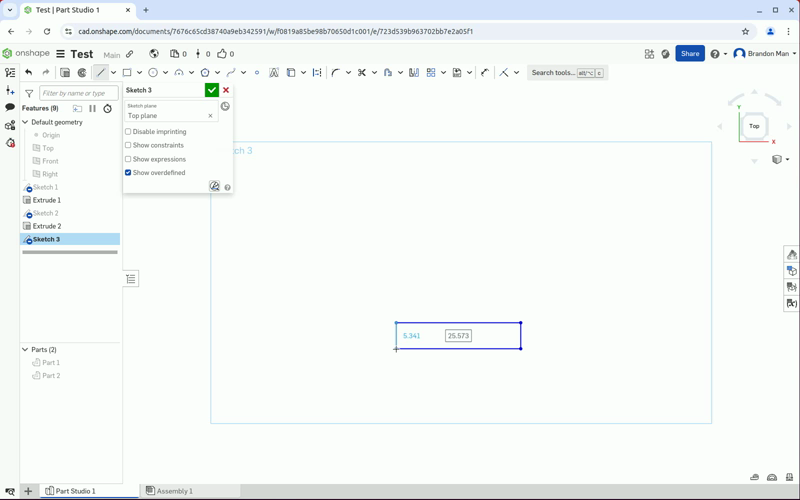
key_up(shift)
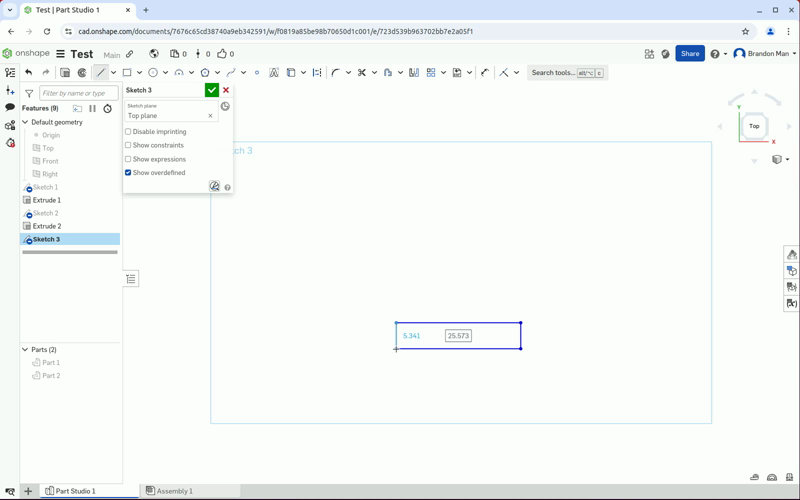
click(396, 348)
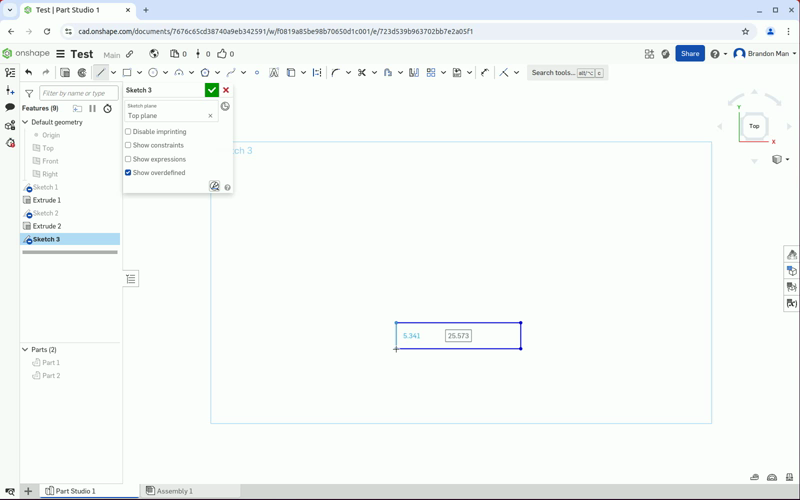
key(esc)
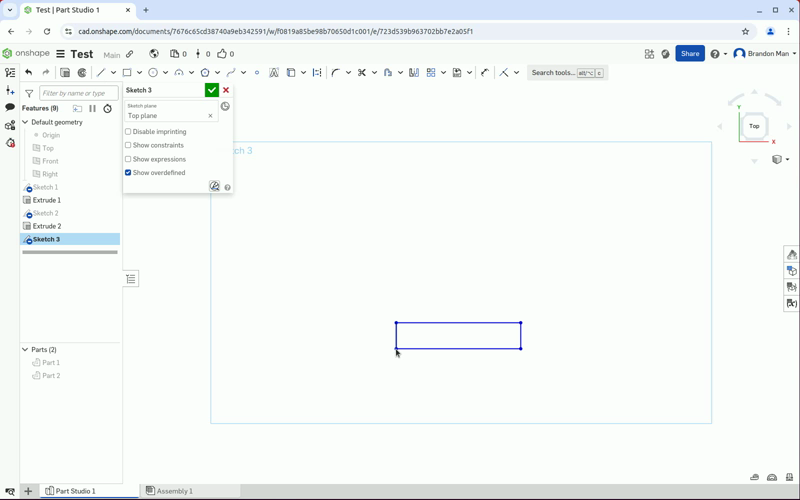
mouse_move(436, 340)
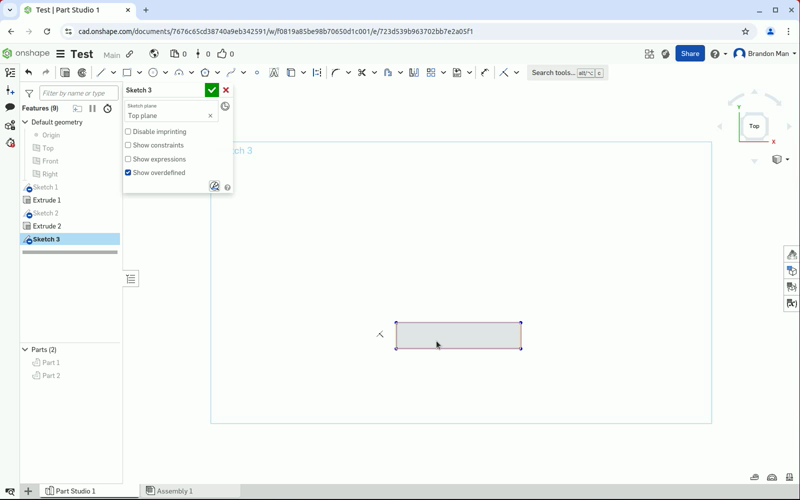
click(436, 340)
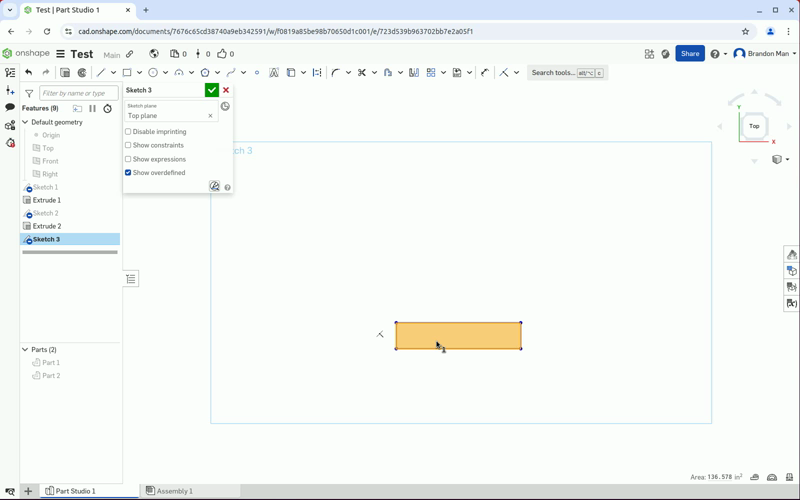
mouse_move(73, 352)
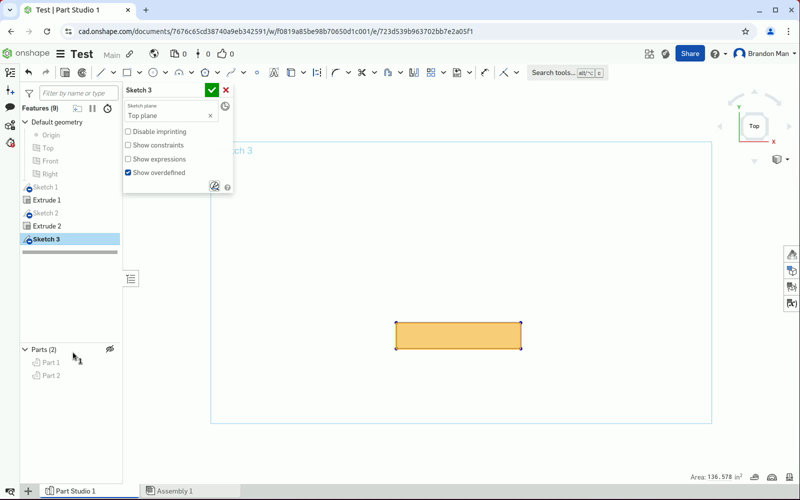
key(shift+y)
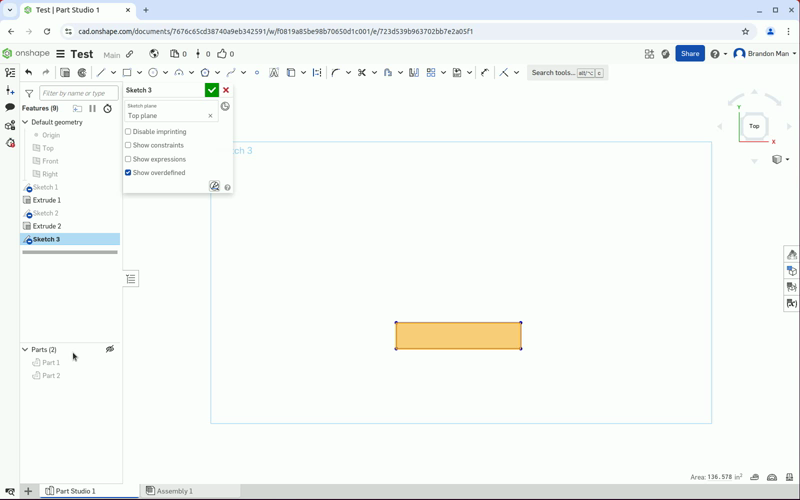
key(shift+e)
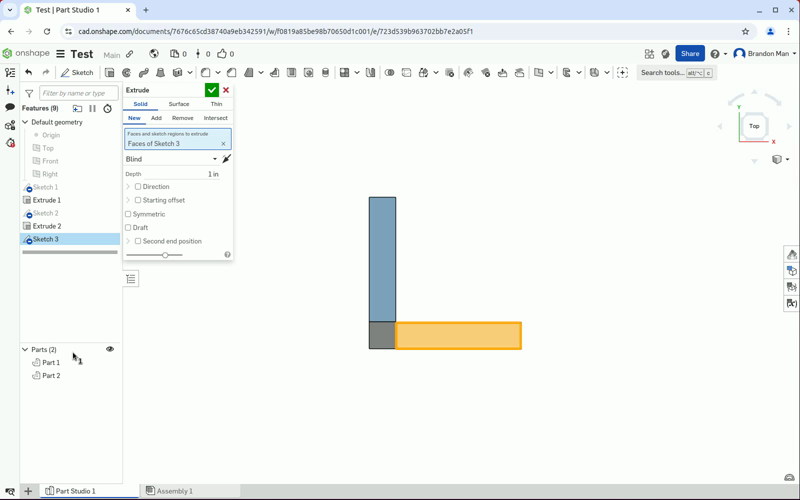
mouse_move(143, 106)
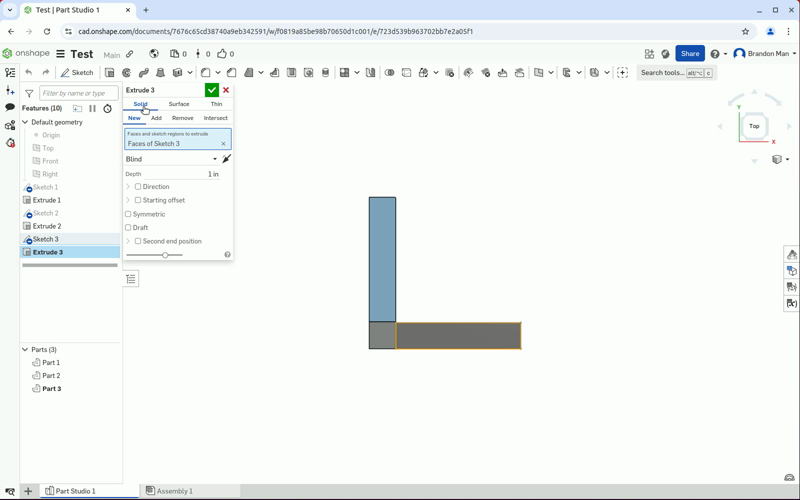
click(143, 106)
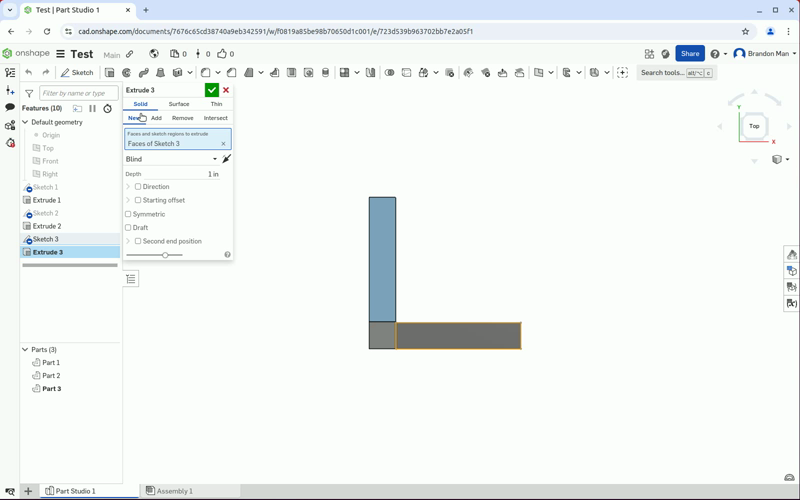
mouse_move(137, 120)
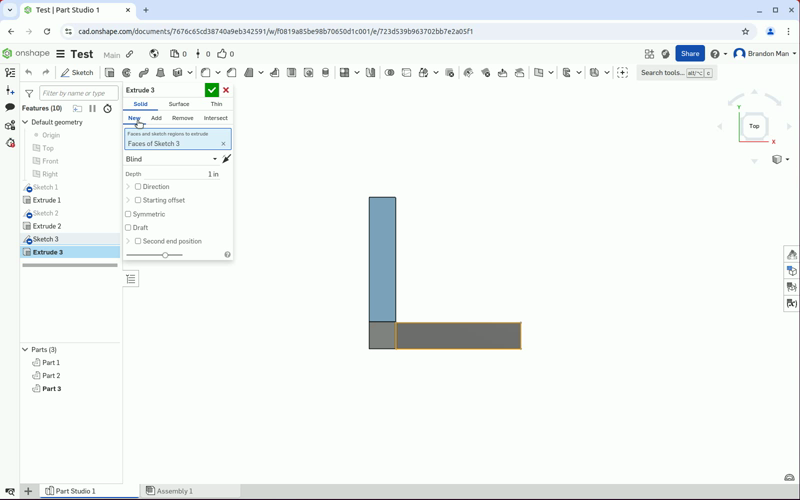
click(137, 120)
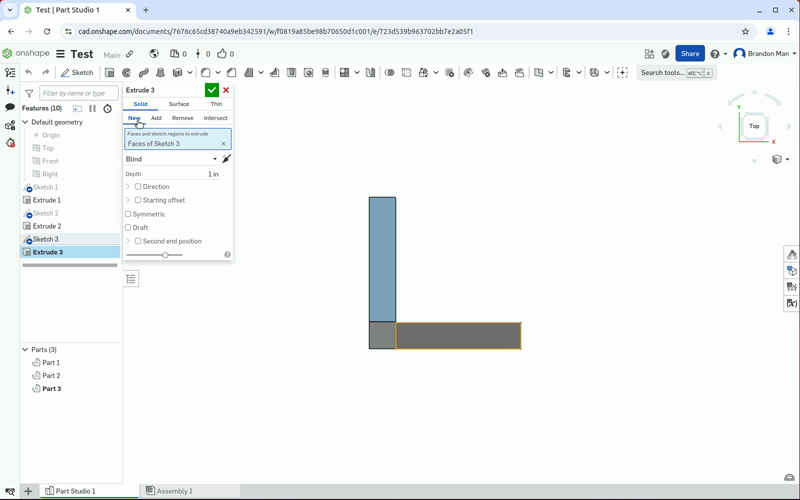
key(tab, 4)
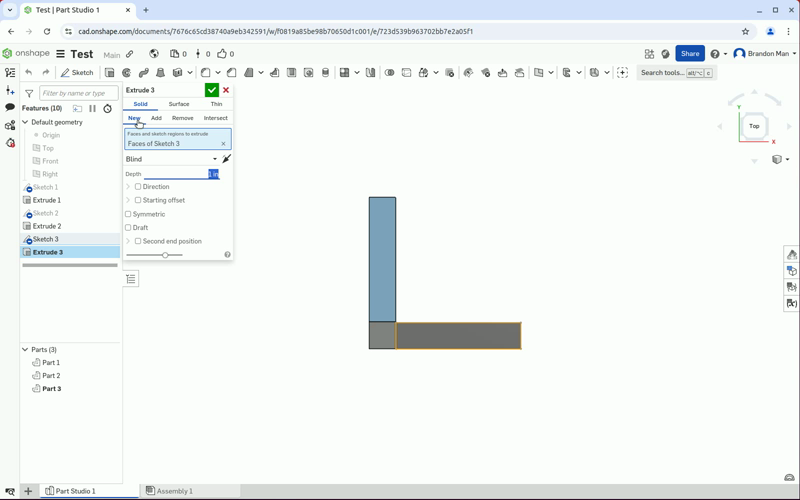
text(23.108)
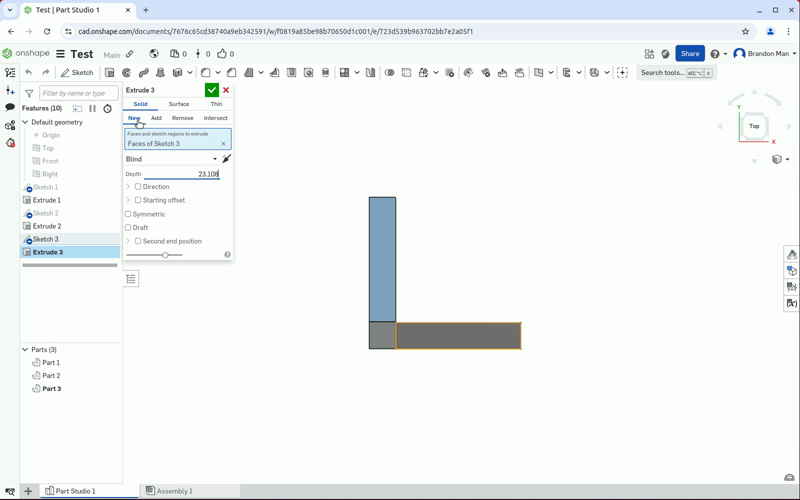
key(enter)
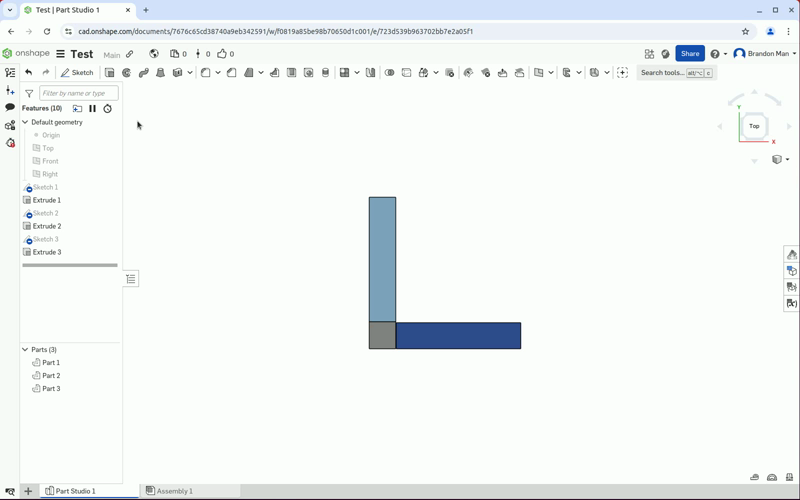
key(shift+h)
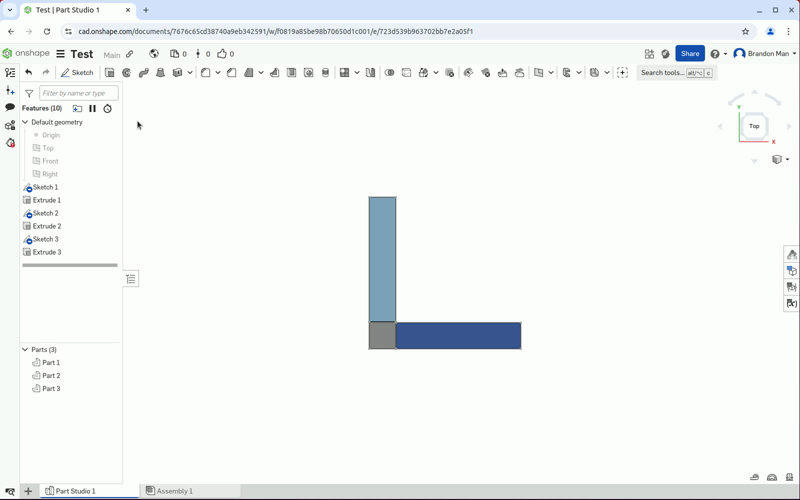
key(shift+h)
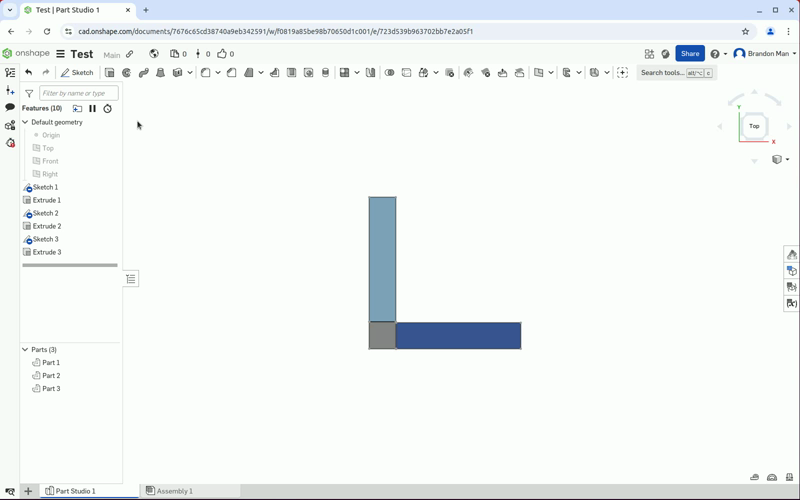
key(shift+7)
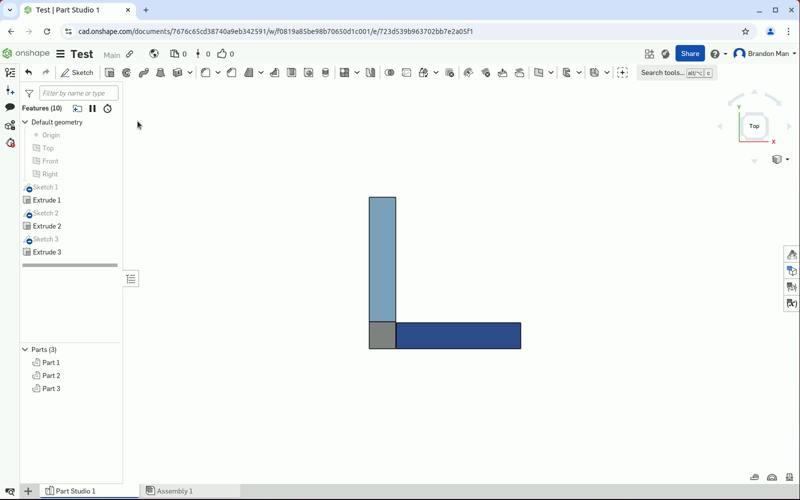
key(up, 3)
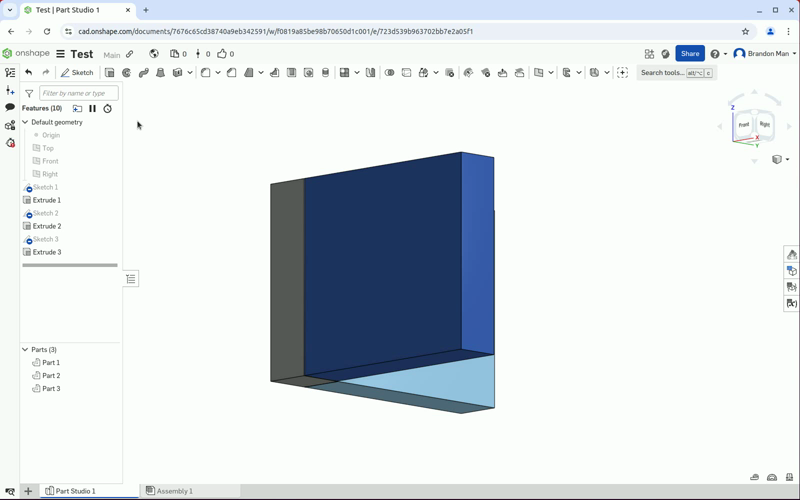
key(left, 3)
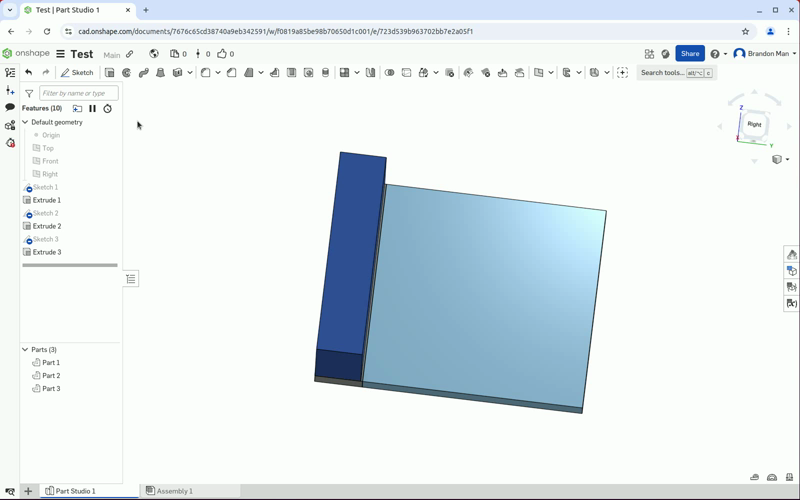
key(right, 3)
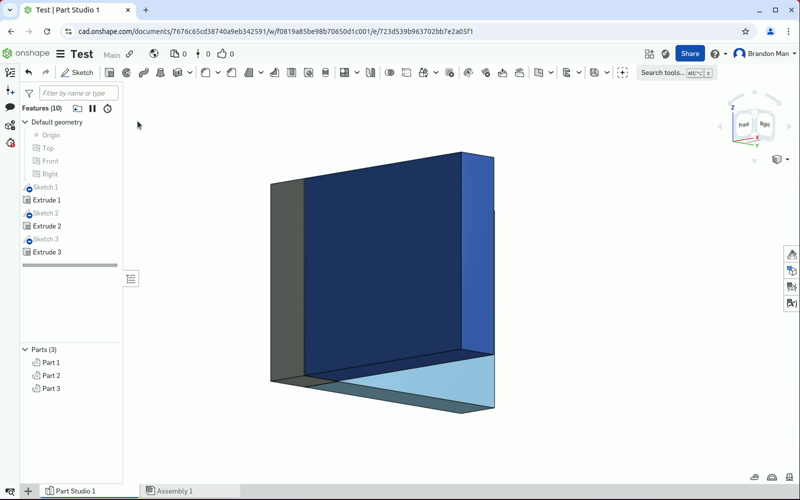
key(down, 3)
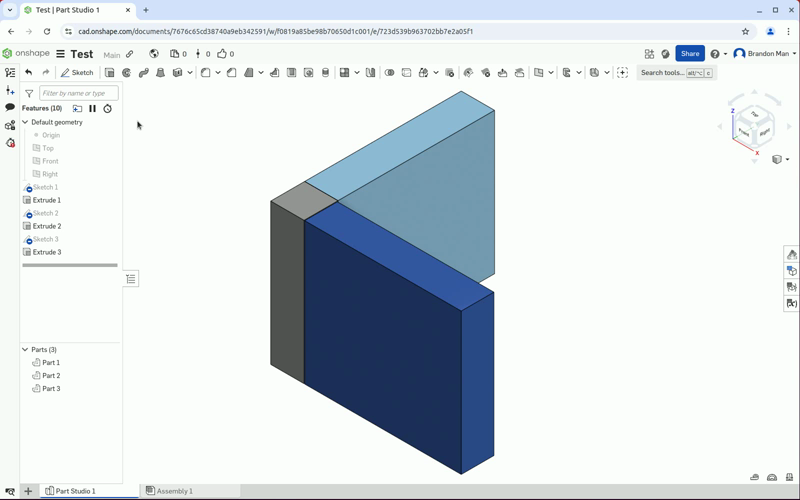
mouse_move(73, 189)
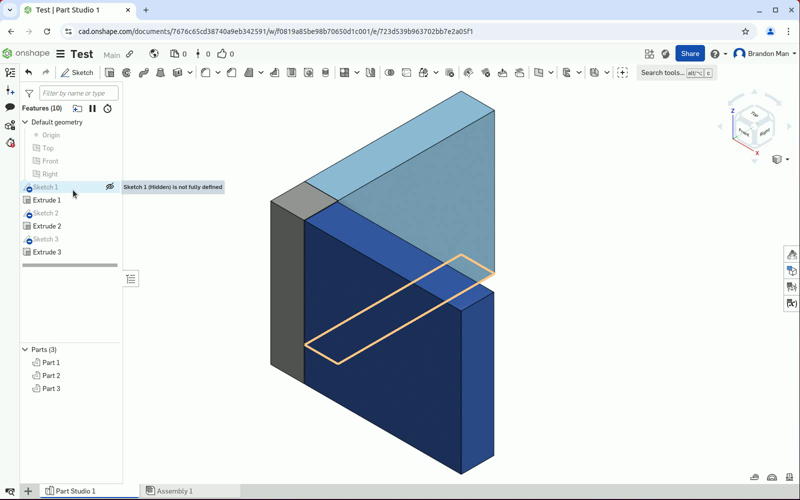
click(73, 189)